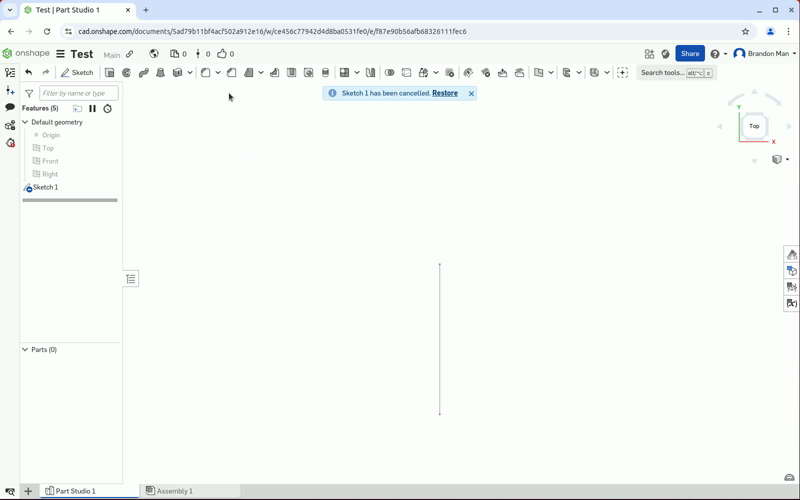
key(shift+h)
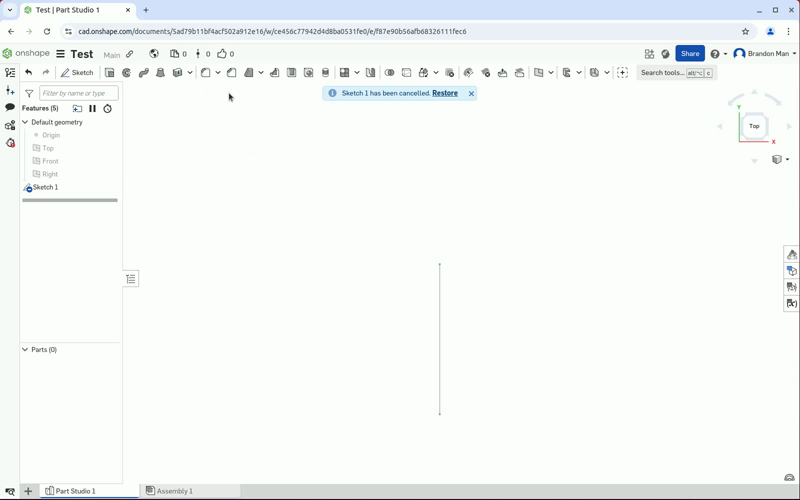
key(shift+s)
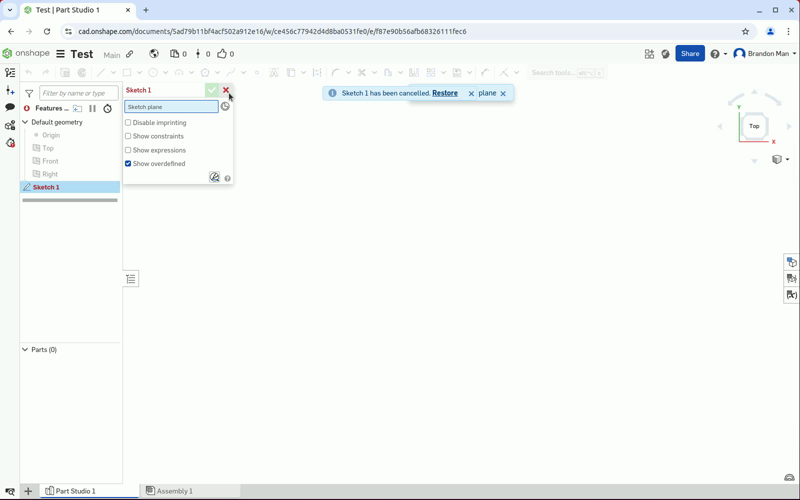
mouse_move(73, 150)
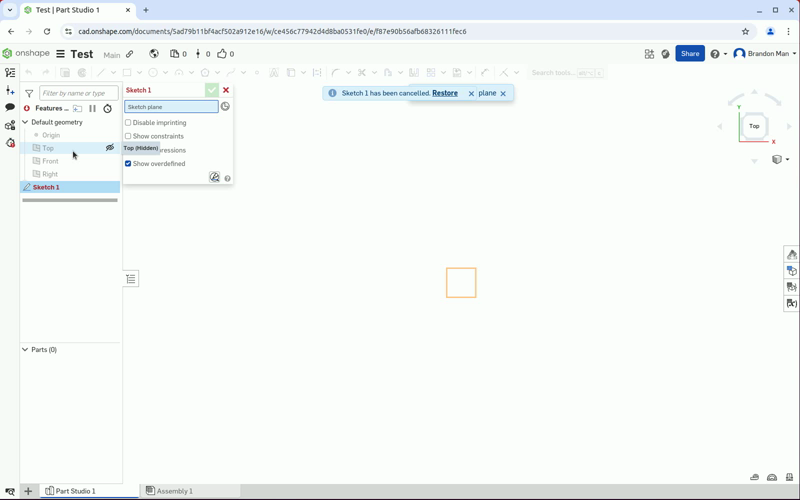
click(73, 150)
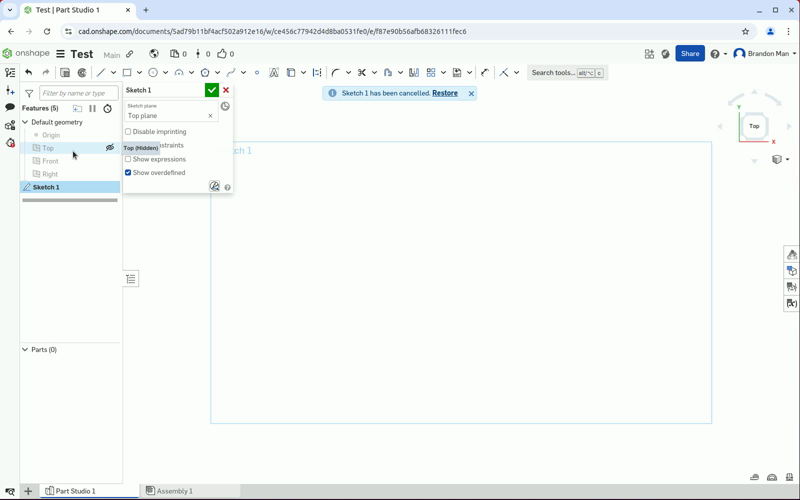
mouse_move(73, 352)
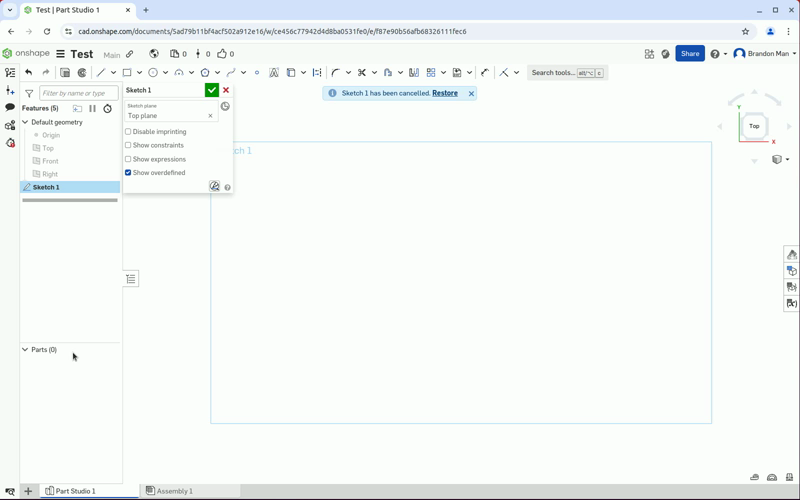
key(y)
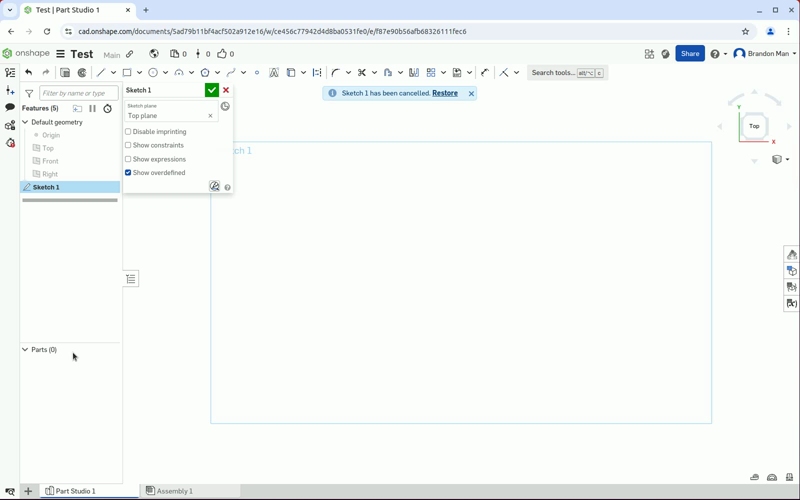
key(l)
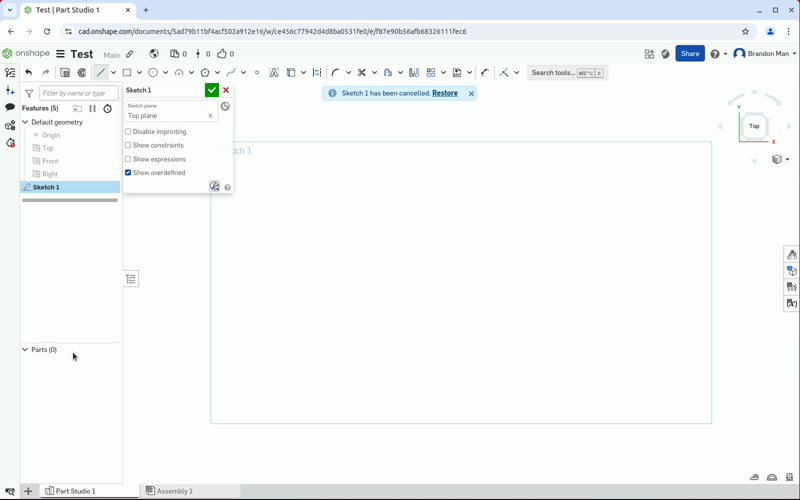
key_down(shift)
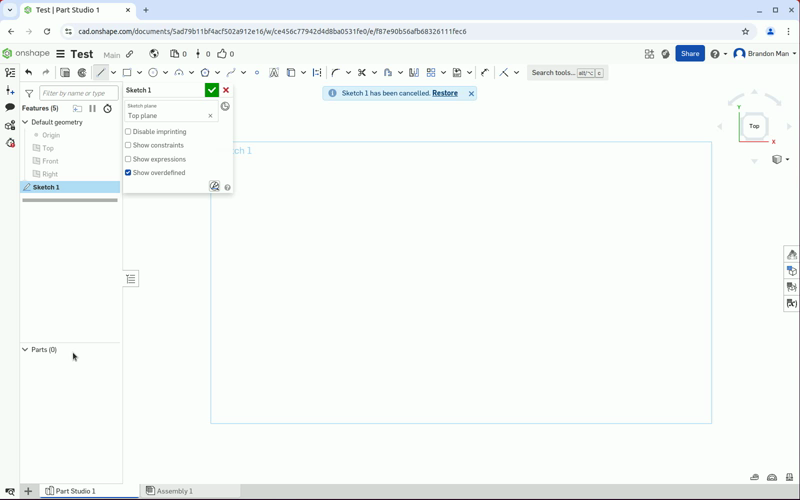
mouse_move(348, 170)
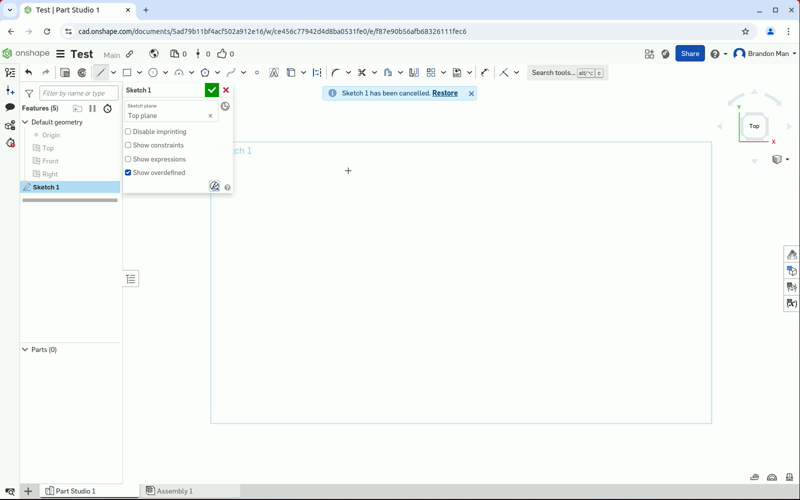
click(348, 170)
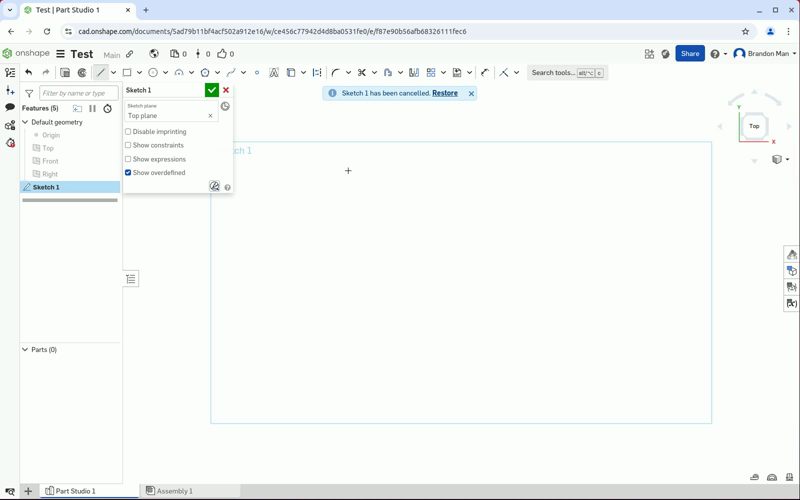
key_up(shift)
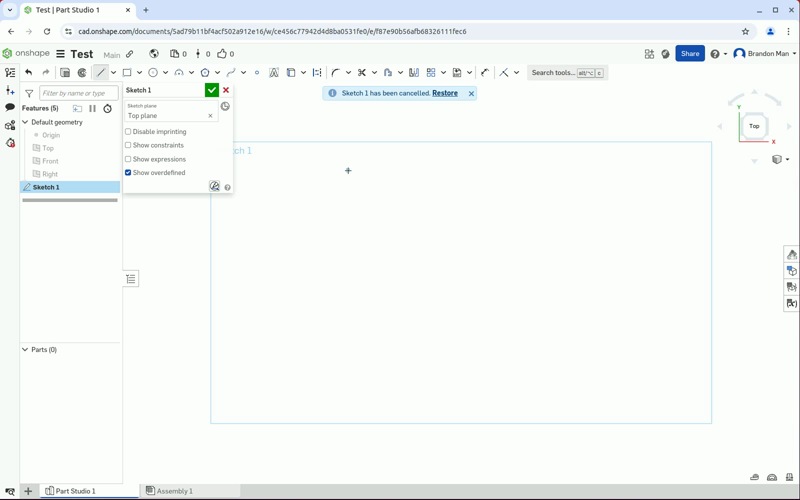
key_down(shift)
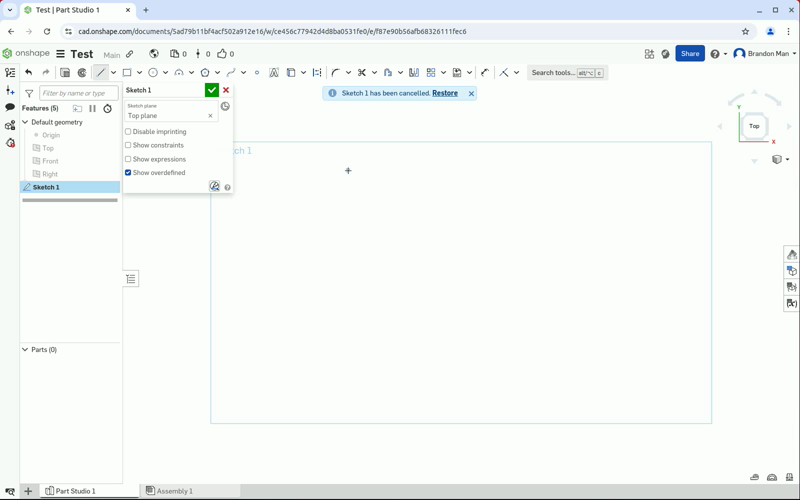
mouse_move(572, 394)
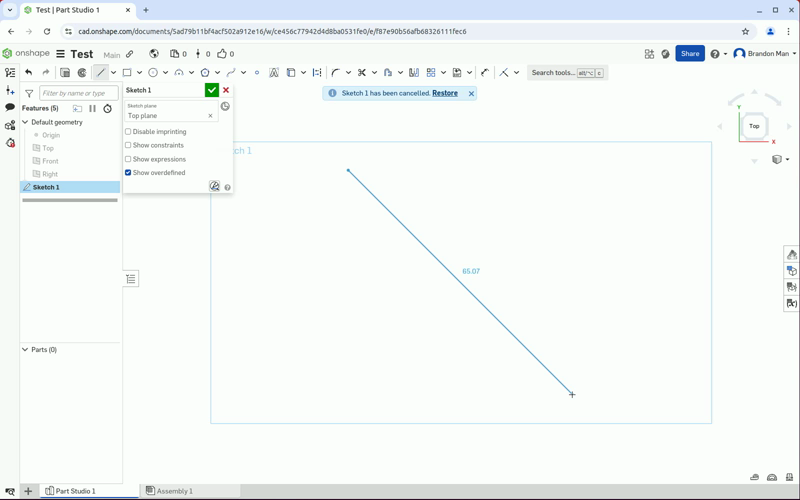
click(572, 394)
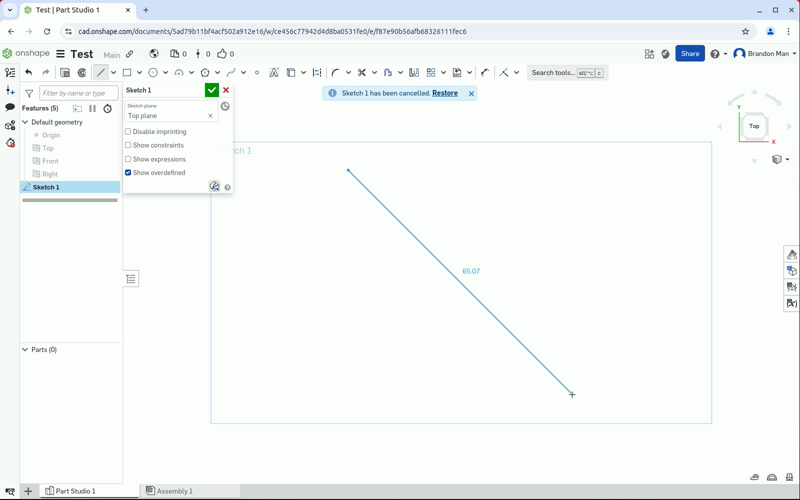
key_up(shift)
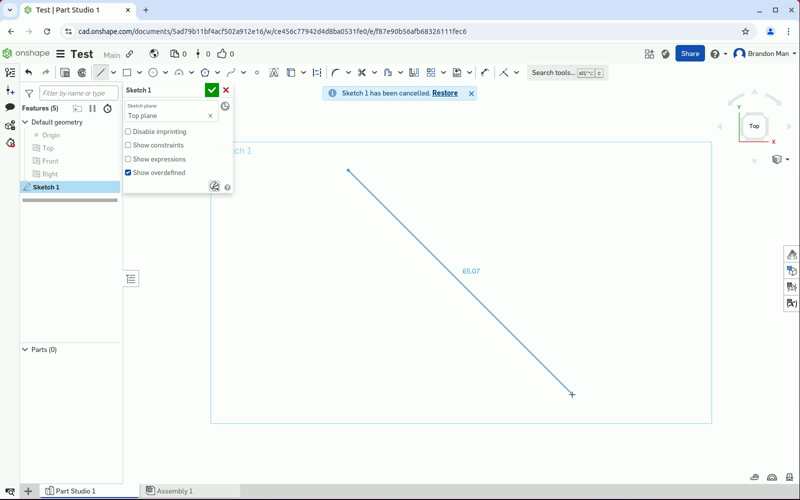
key_down(shift)
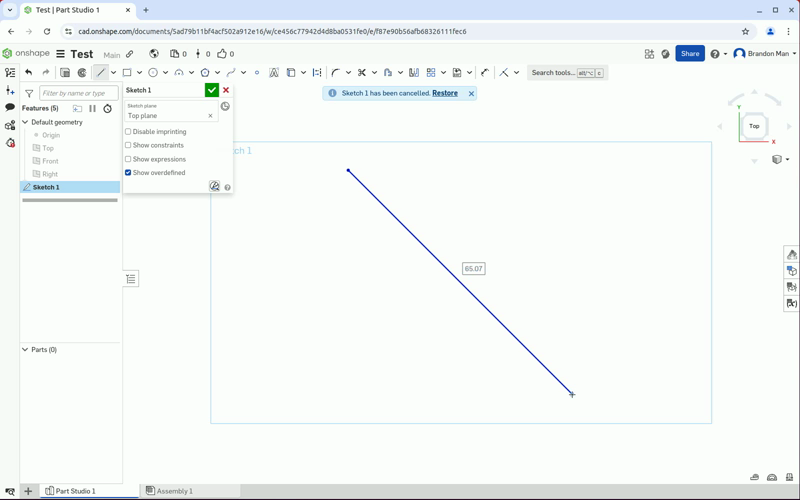
mouse_move(572, 170)
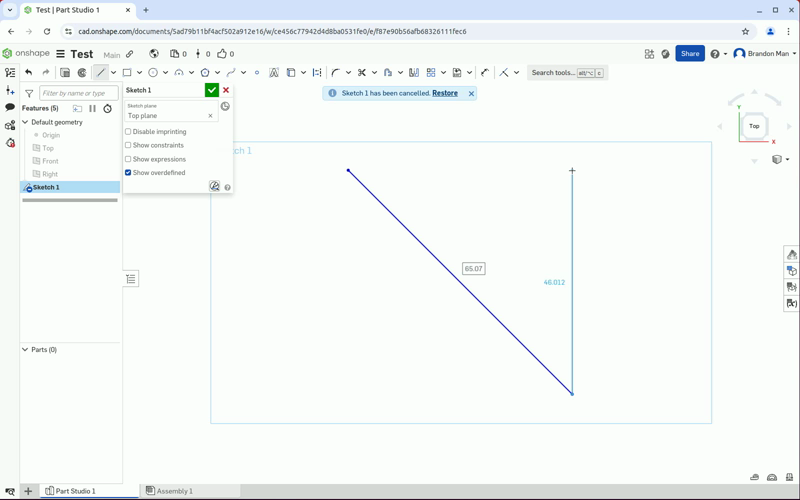
click(572, 170)
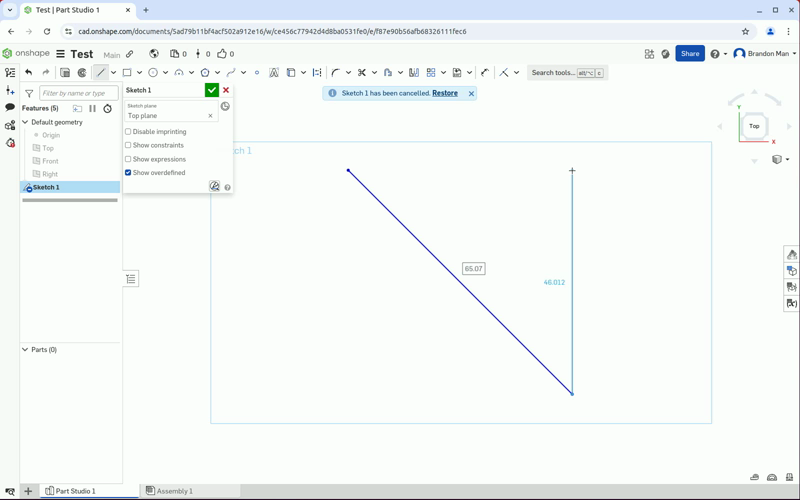
key_up(shift)
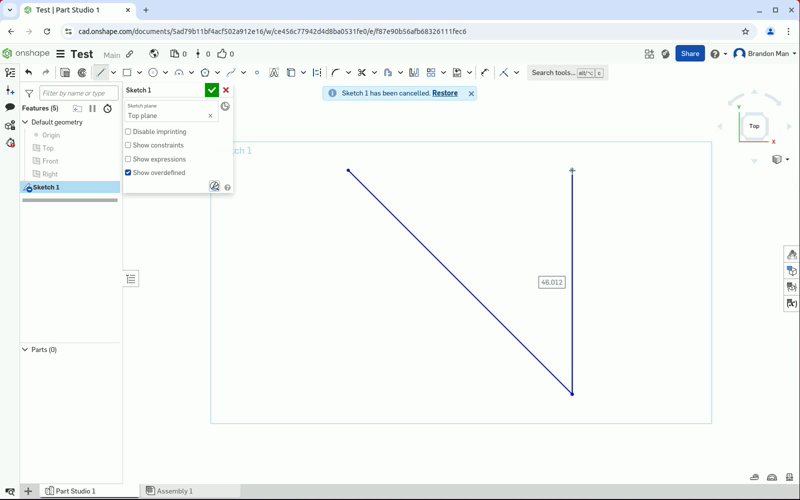
key_down(shift)
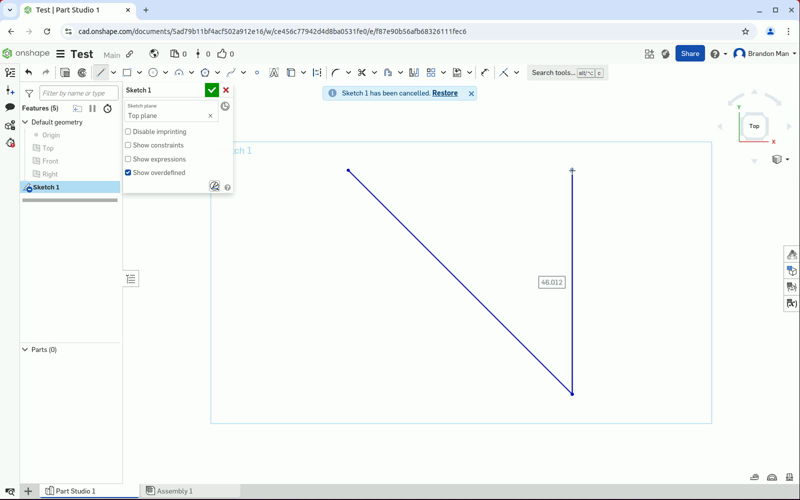
mouse_move(348, 170)
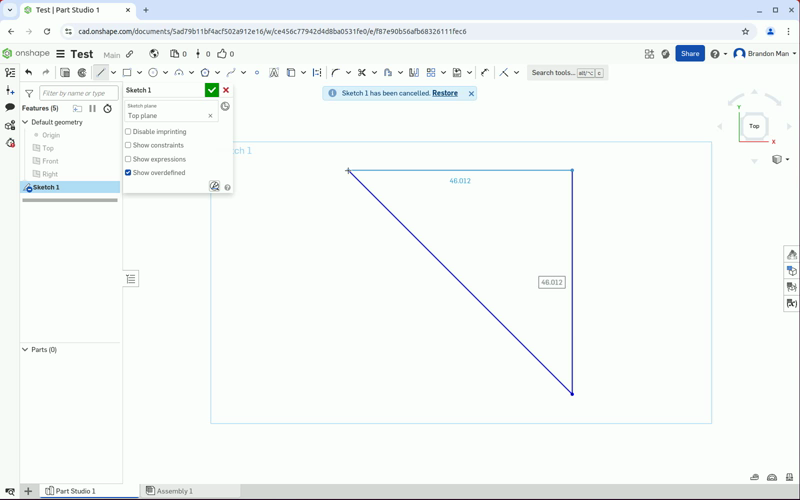
key_up(shift)
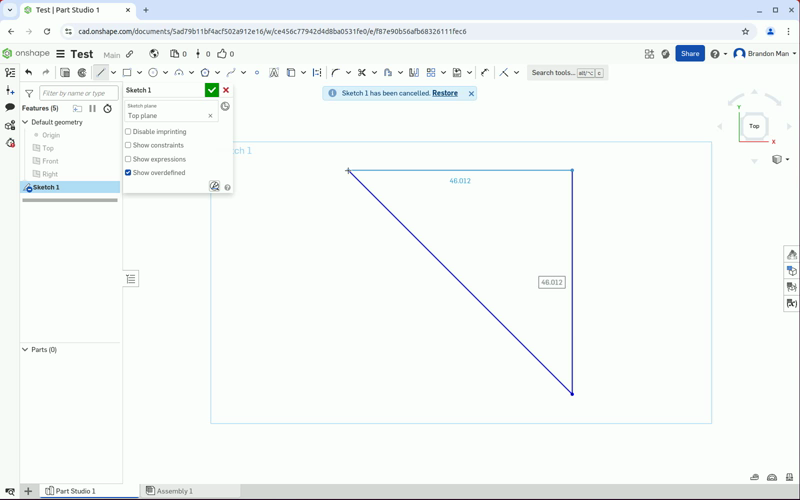
click(348, 170)
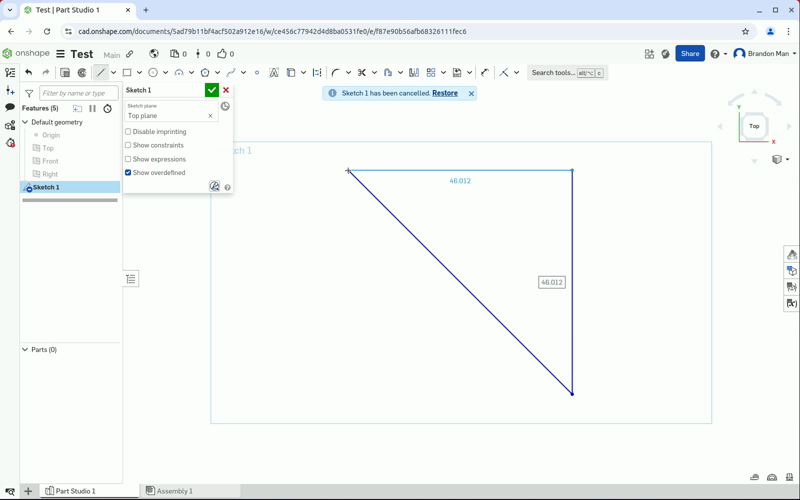
key(esc)
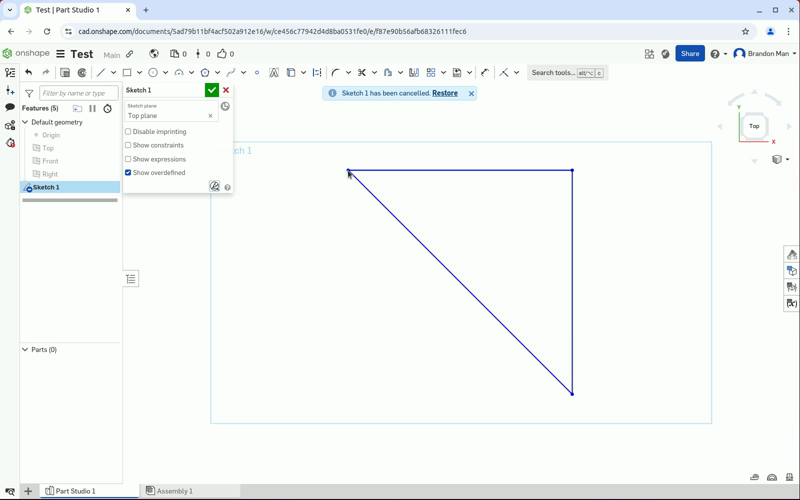
mouse_move(544, 281)
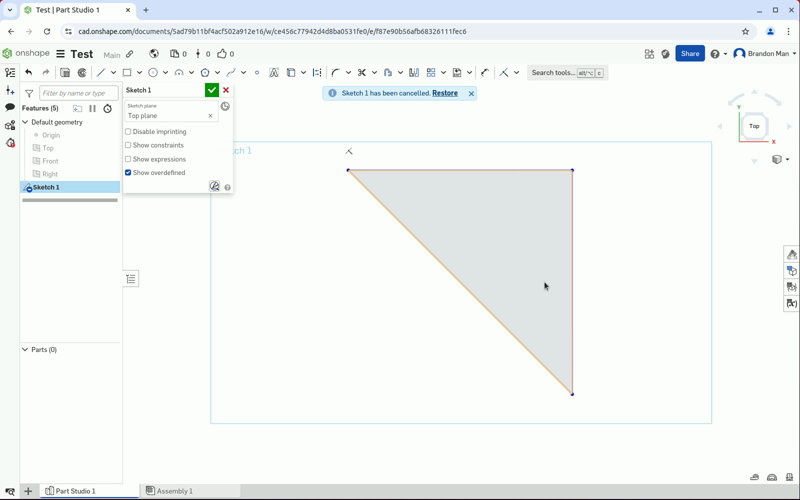
click(544, 281)
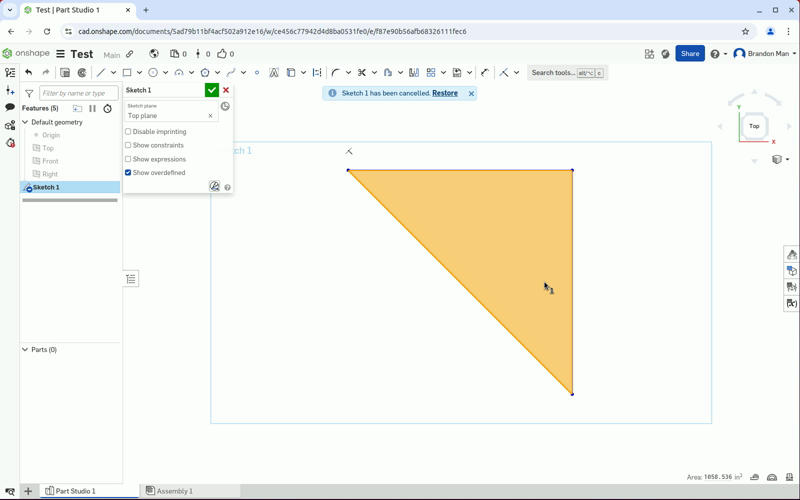
mouse_move(73, 352)
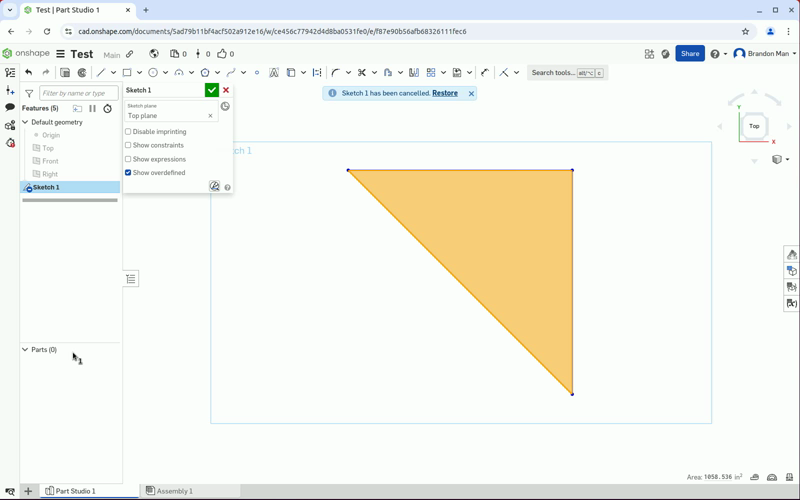
key(shift+y)
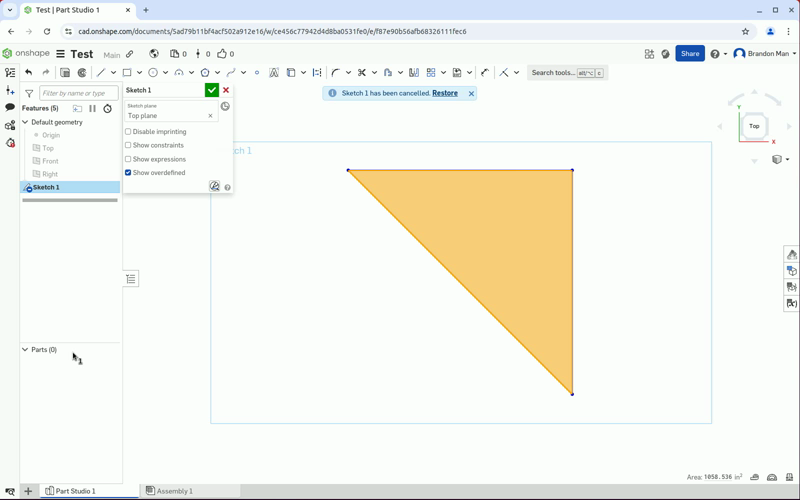
key(shift+e)
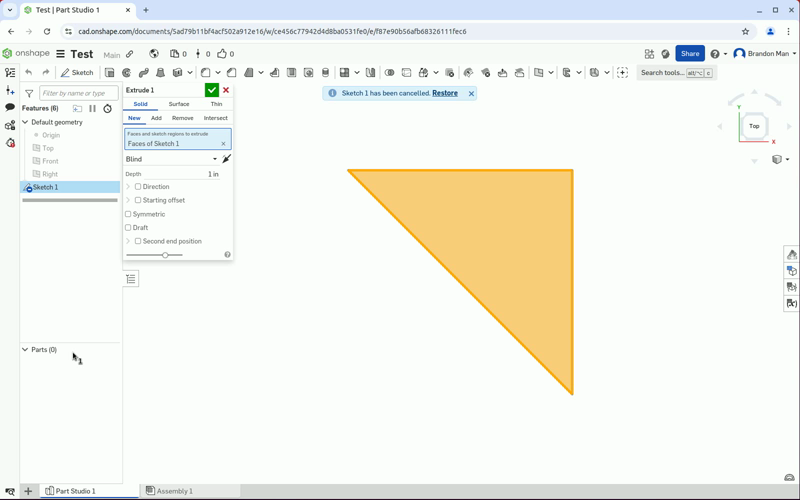
mouse_move(143, 106)
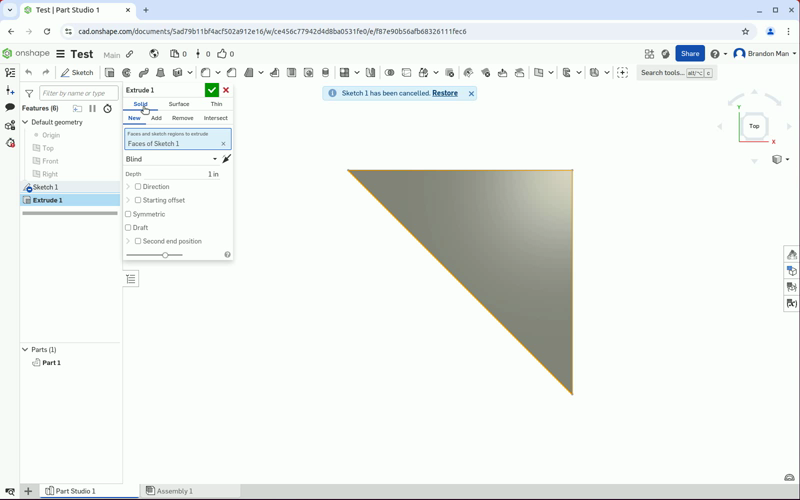
click(143, 106)
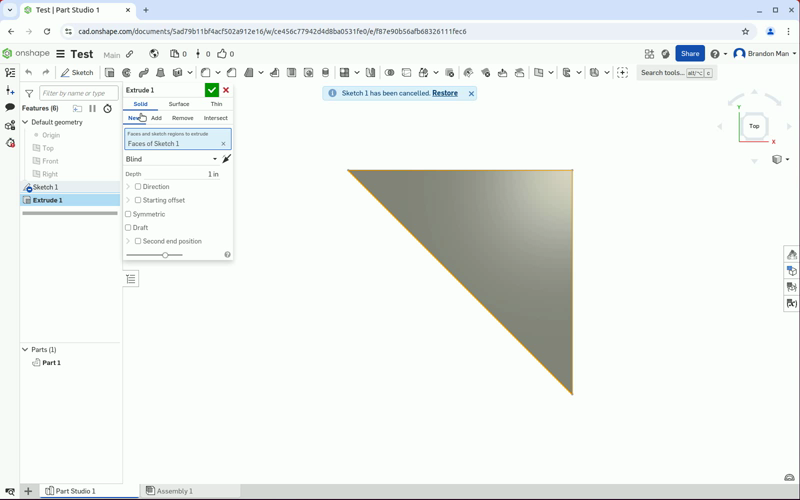
mouse_move(137, 120)
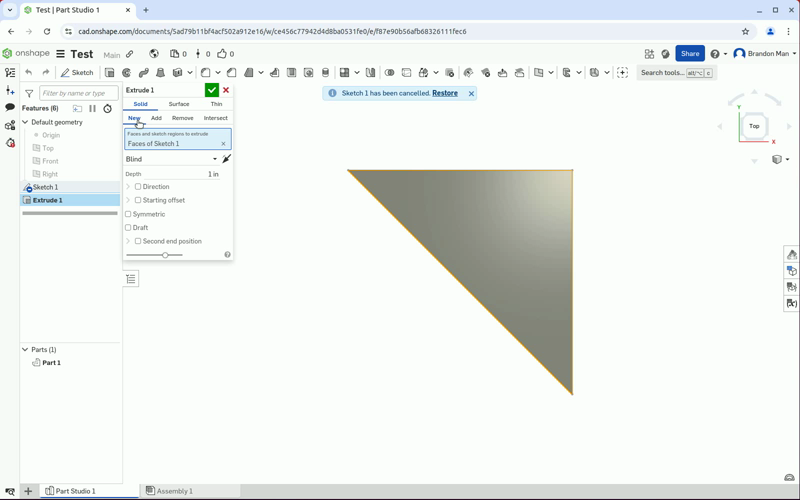
click(137, 120)
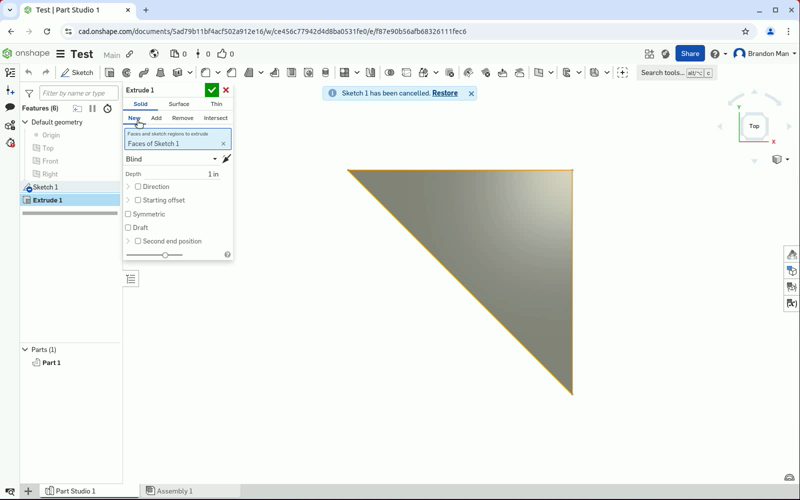
key(tab, 4)
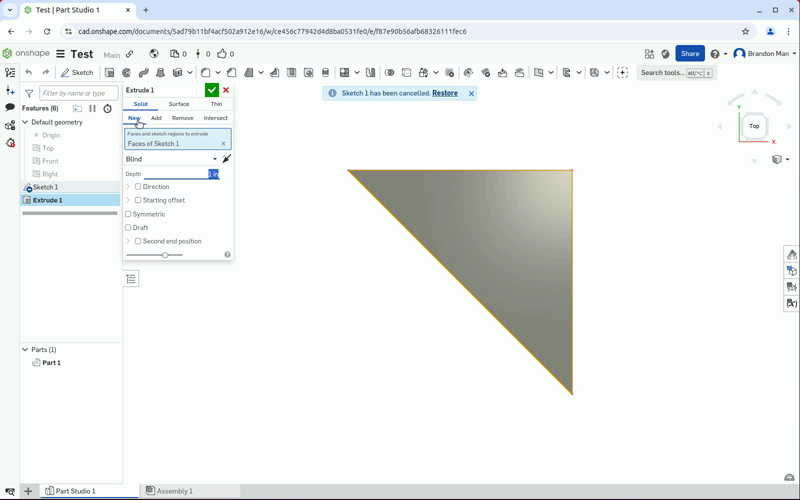
text(0.241)
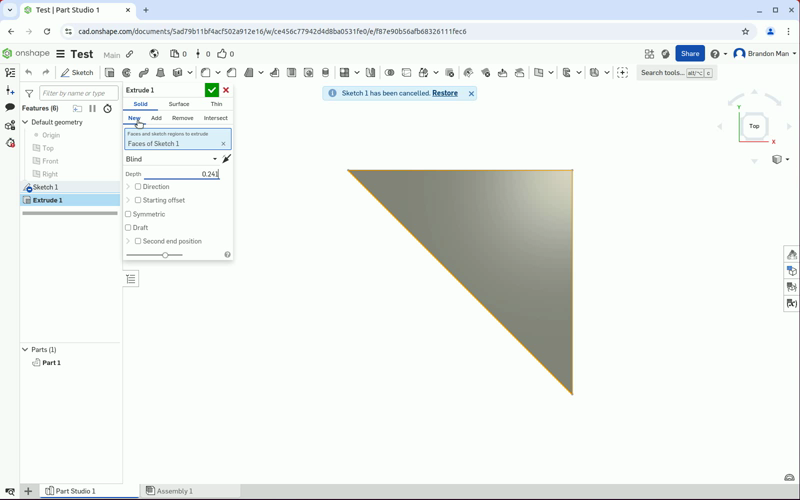
key(enter)
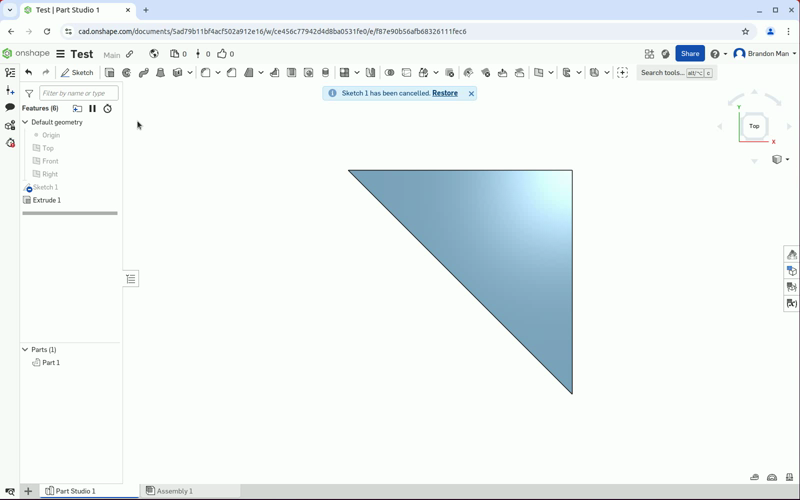
key(shift+h)
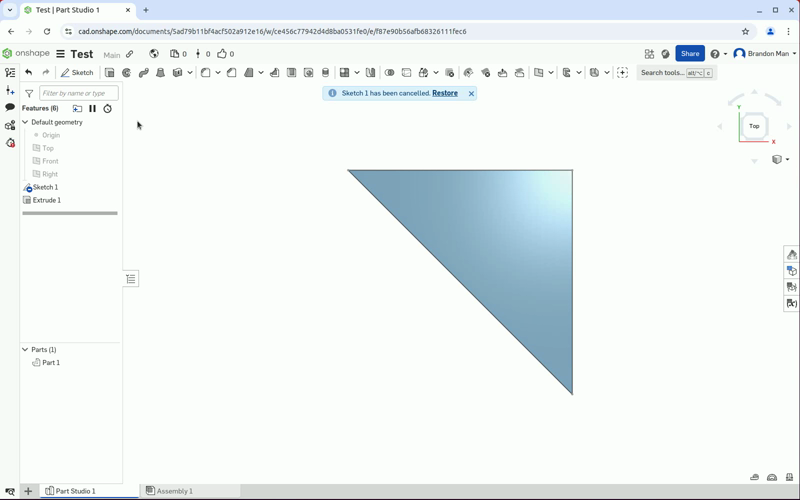
key(shift+h)
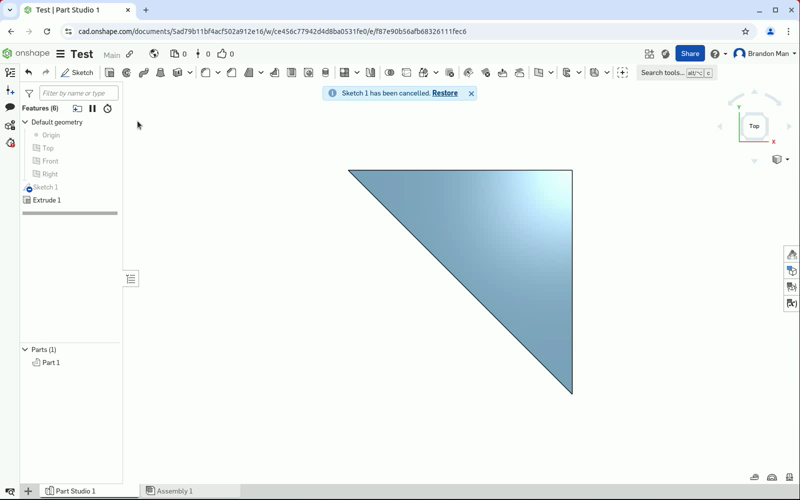
mouse_move(73, 189)
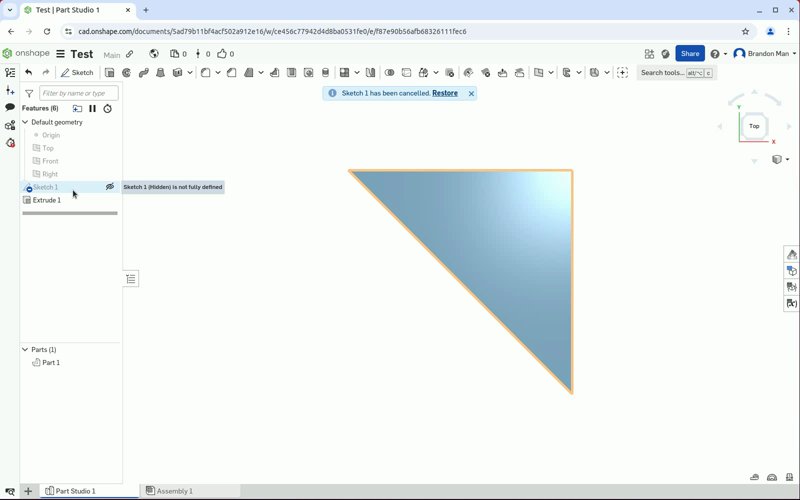
click(73, 189)
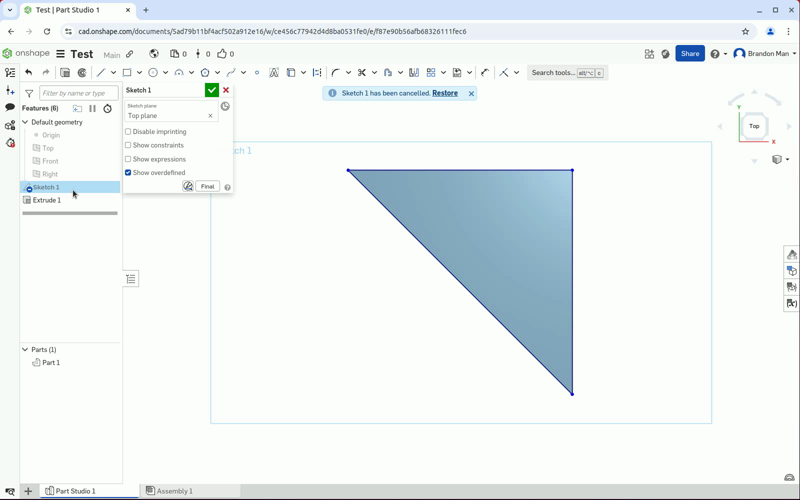
mouse_move(229, 92)
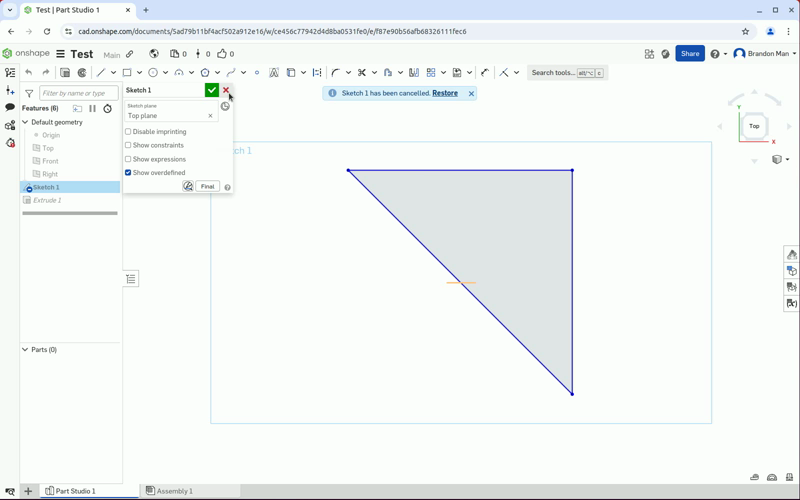
click(229, 92)
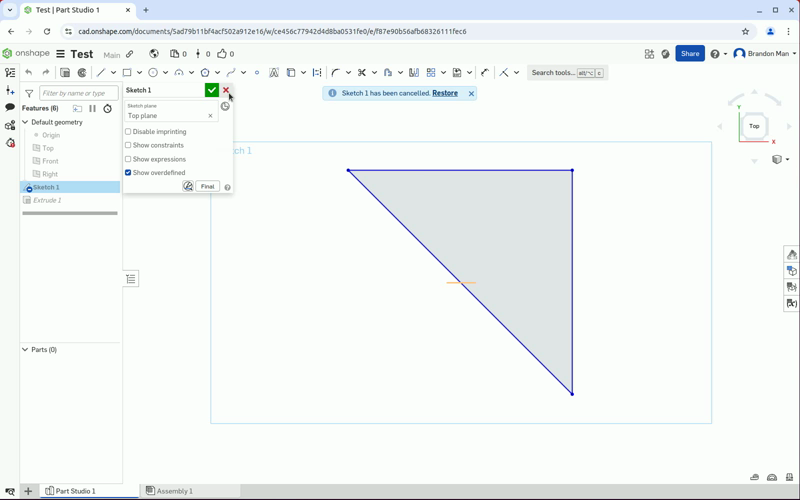
key(shift+s)
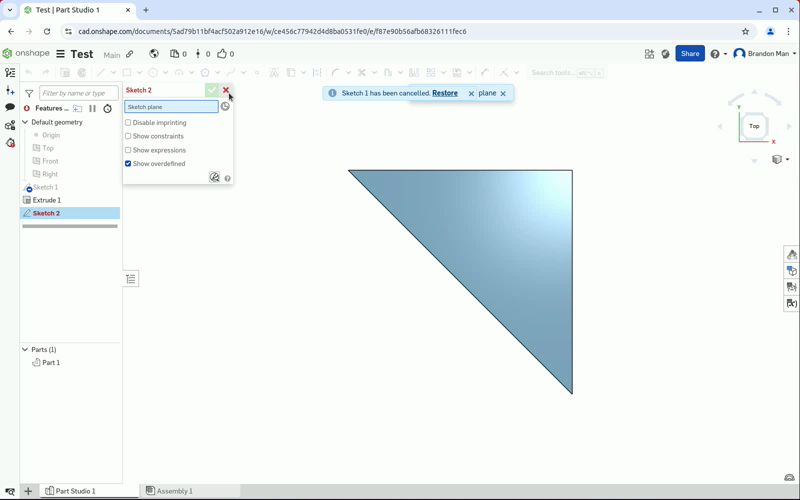
mouse_move(73, 150)
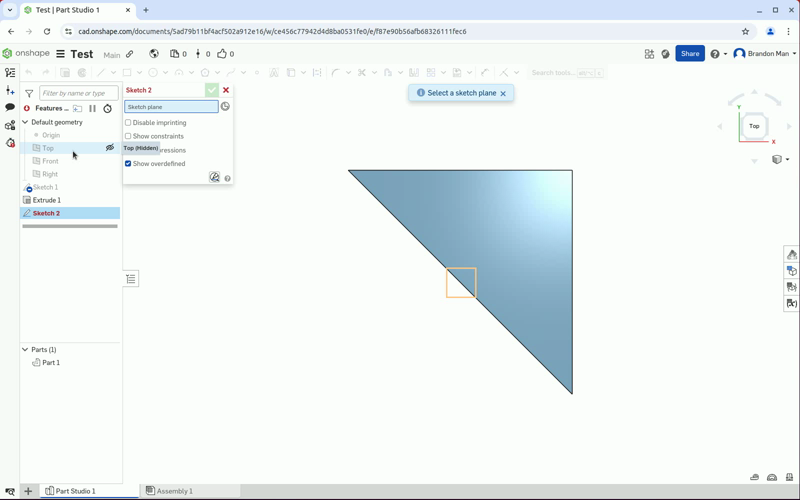
click(73, 150)
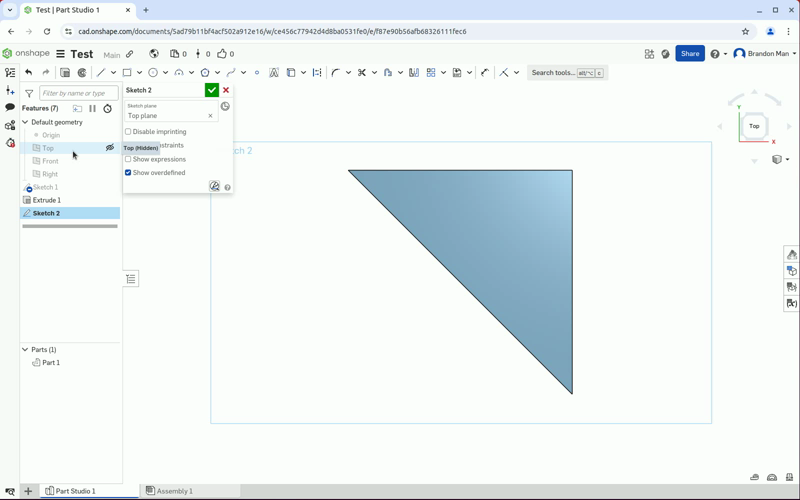
mouse_move(73, 352)
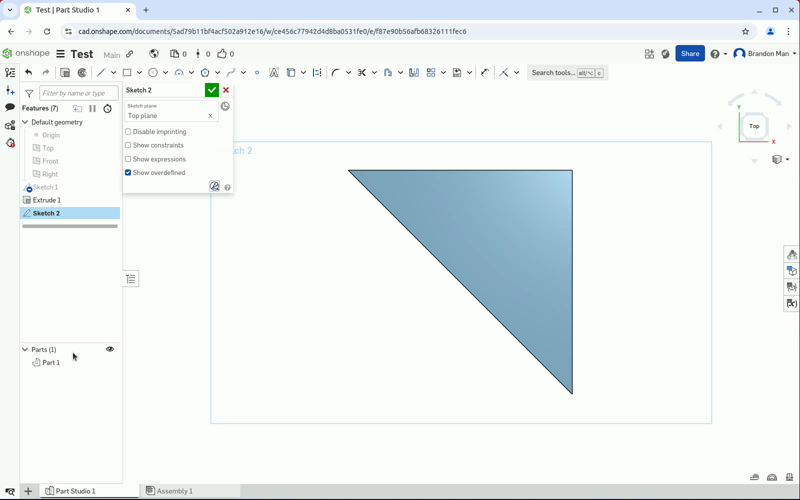
key(y)
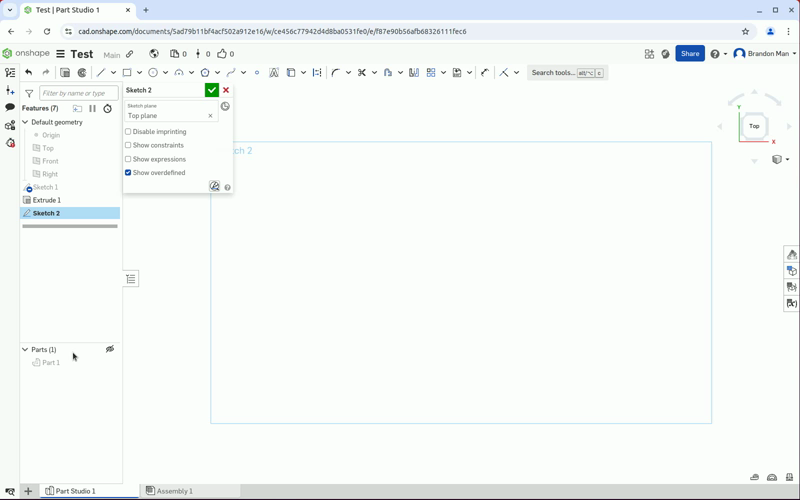
key(l)
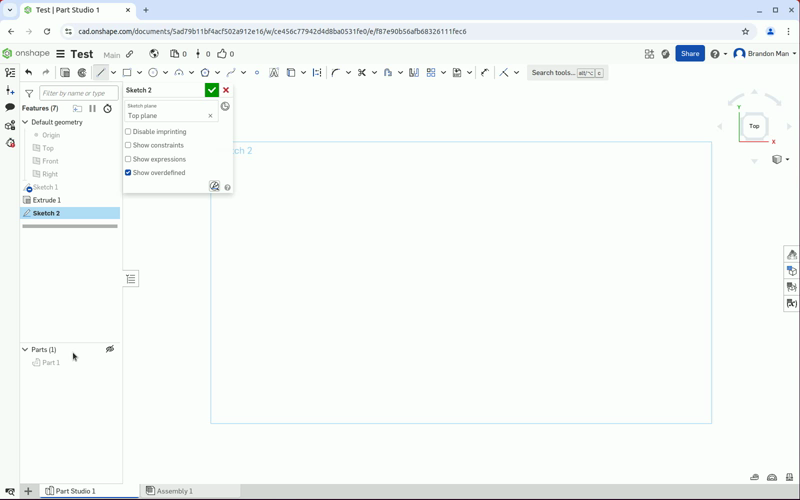
key_down(shift)
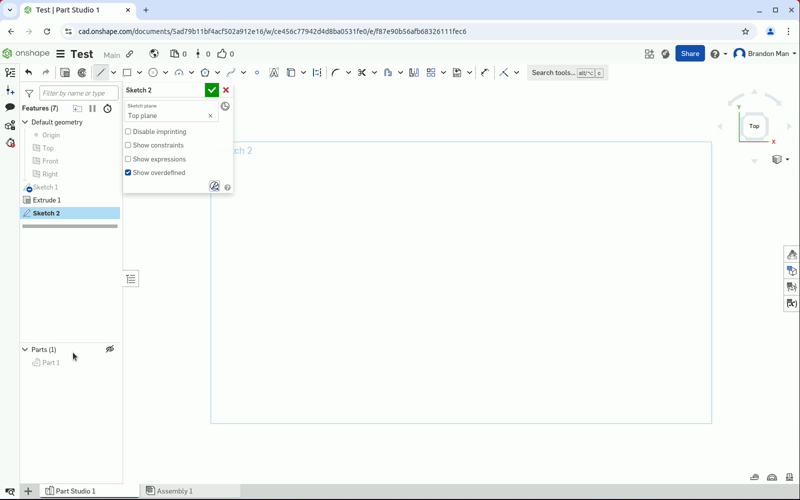
mouse_move(348, 395)
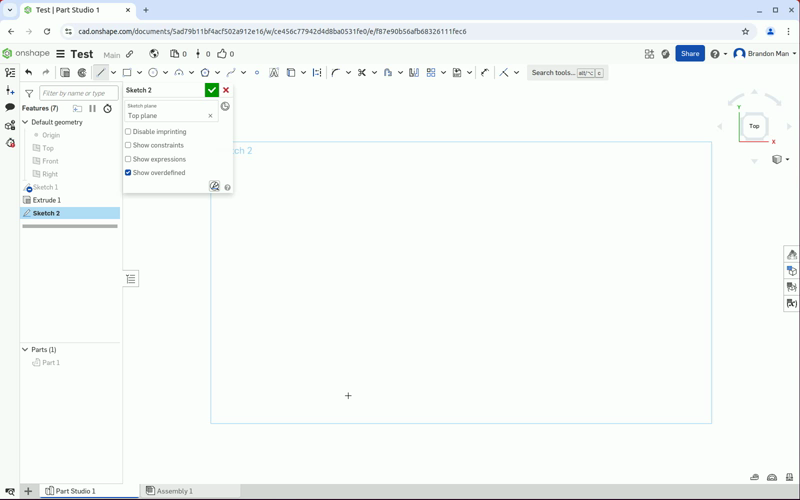
click(348, 395)
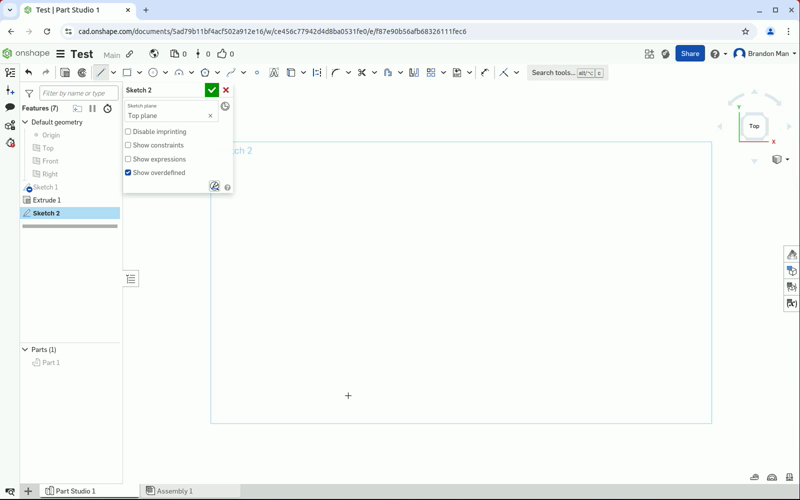
key_up(shift)
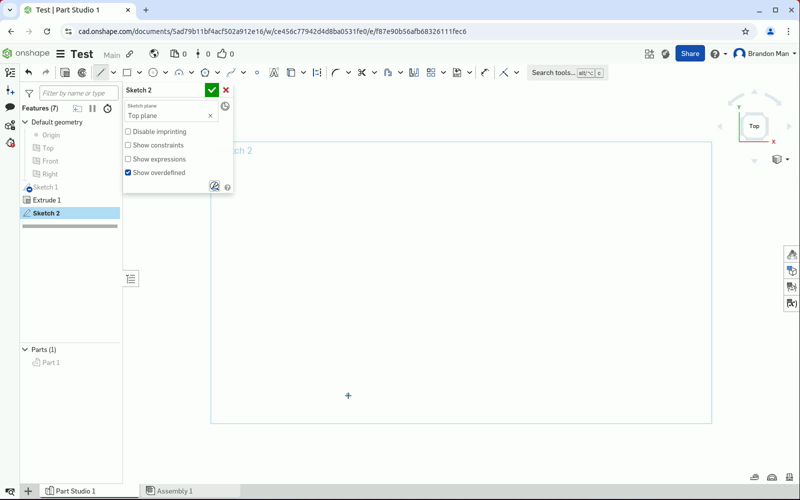
key_down(shift)
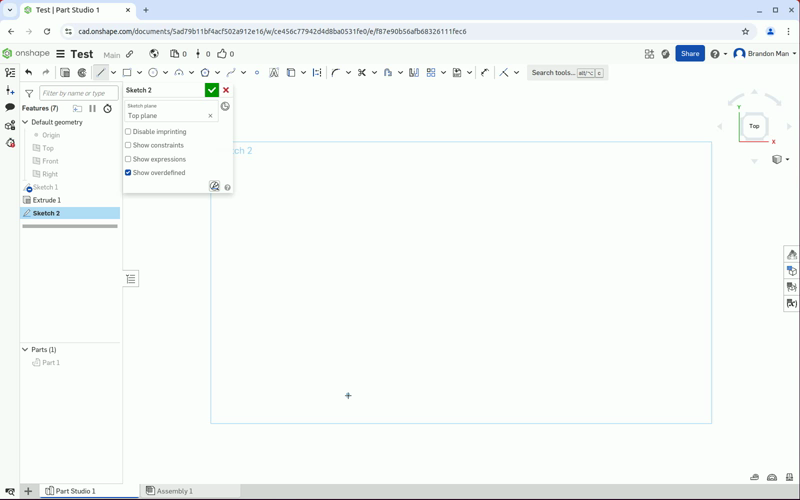
mouse_move(572, 395)
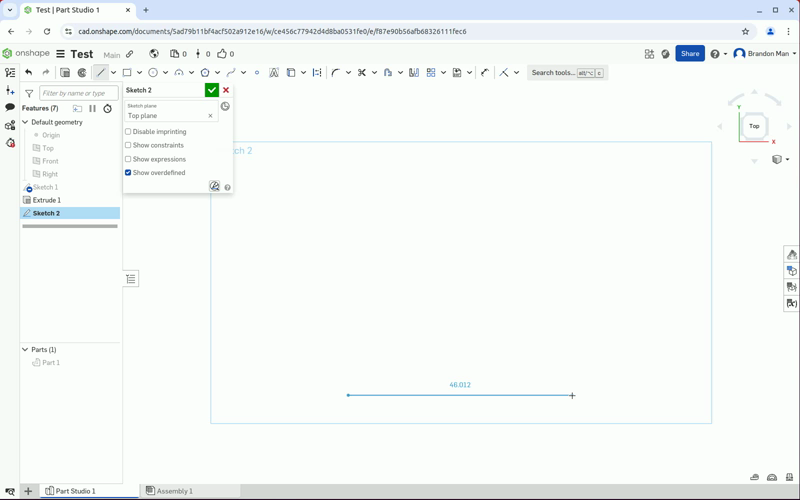
click(572, 395)
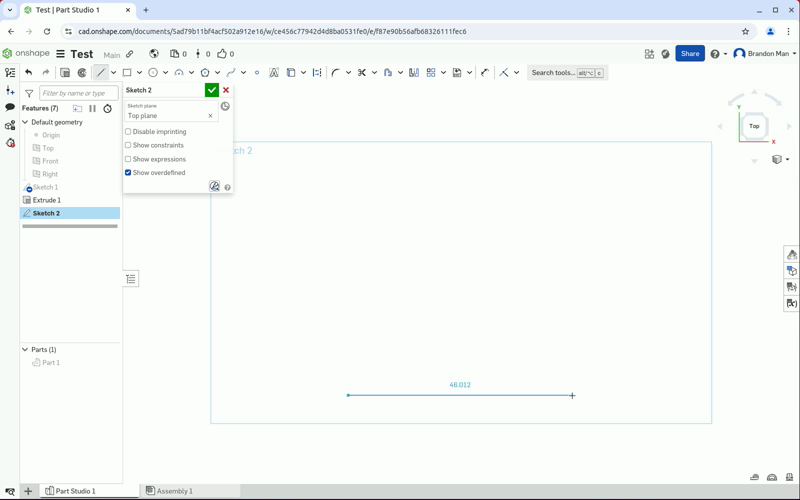
key_up(shift)
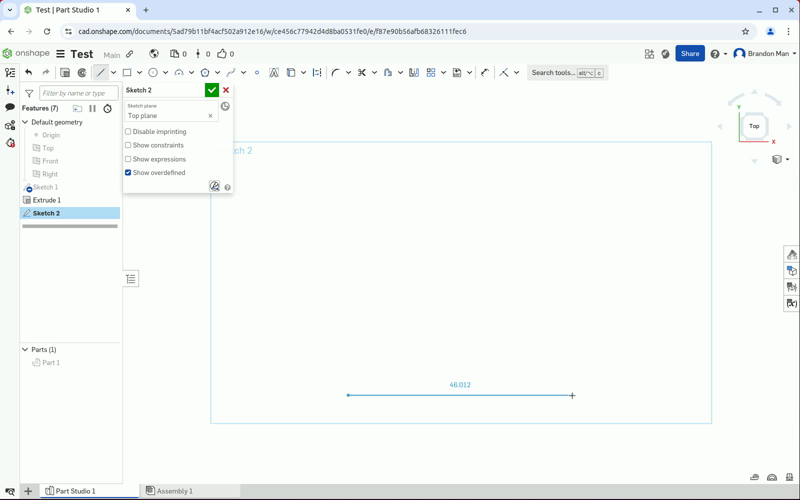
key_down(shift)
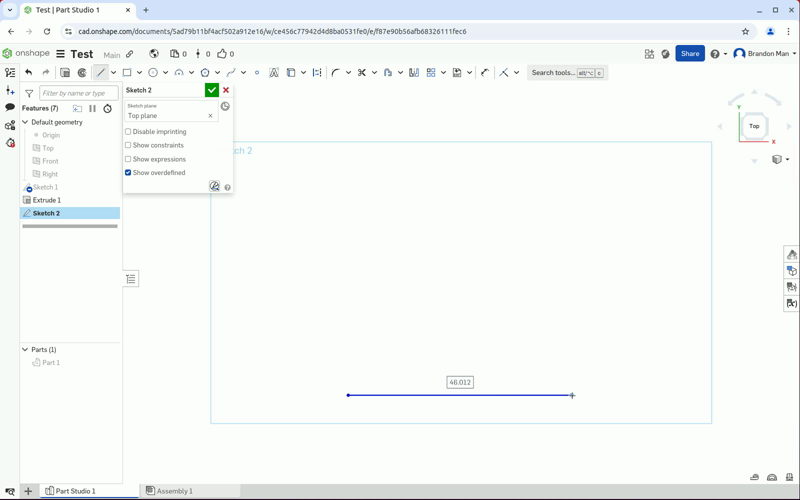
mouse_move(348, 171)
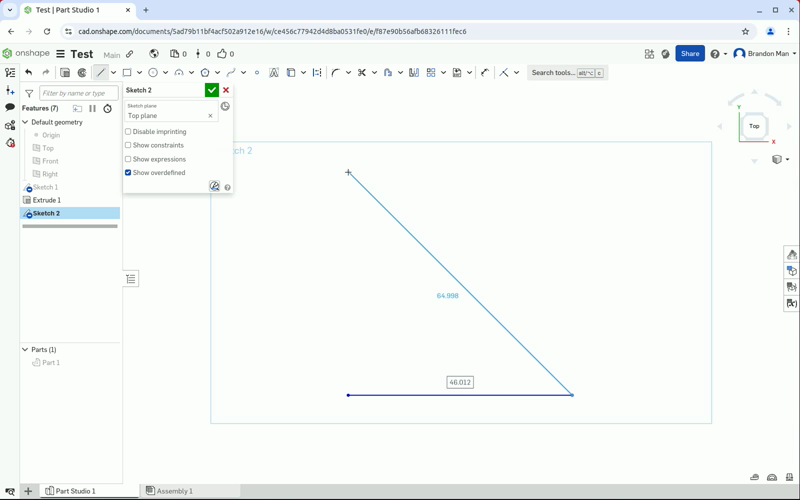
click(348, 171)
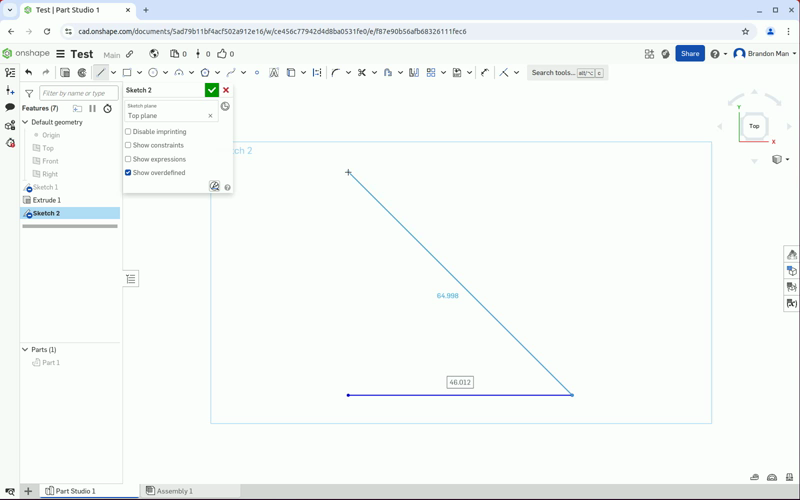
key_up(shift)
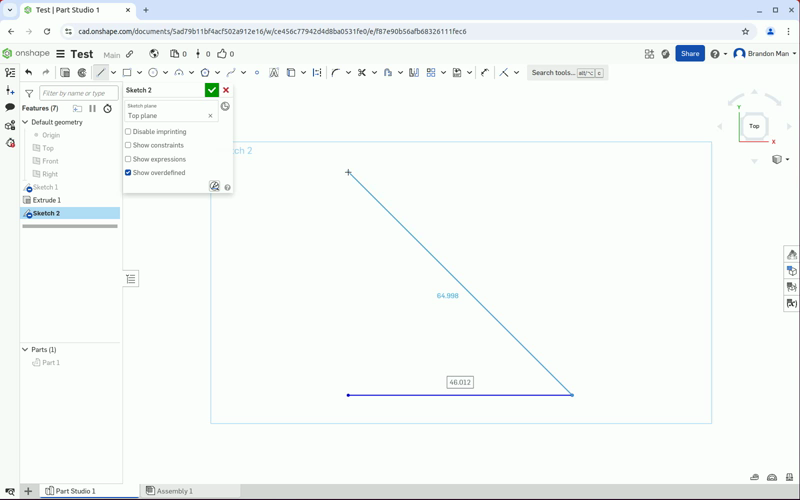
key_down(shift)
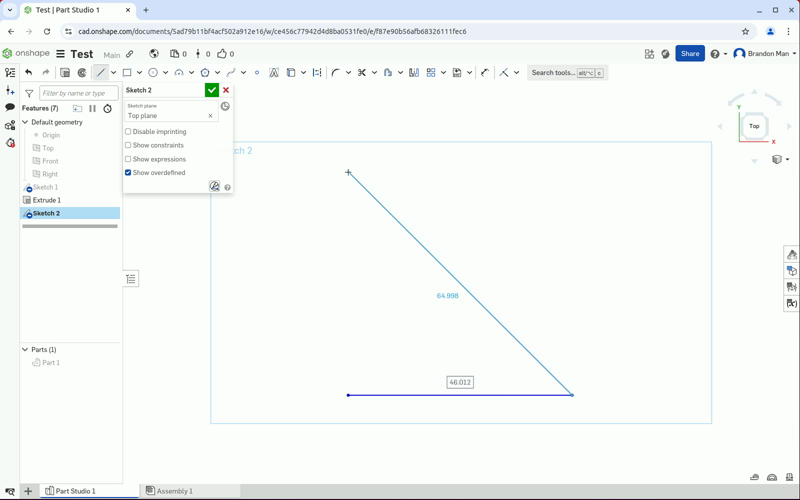
mouse_move(348, 395)
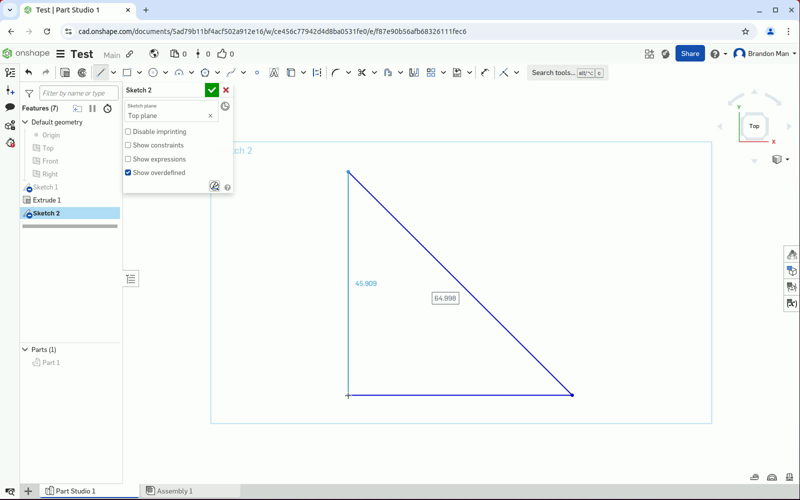
key_up(shift)
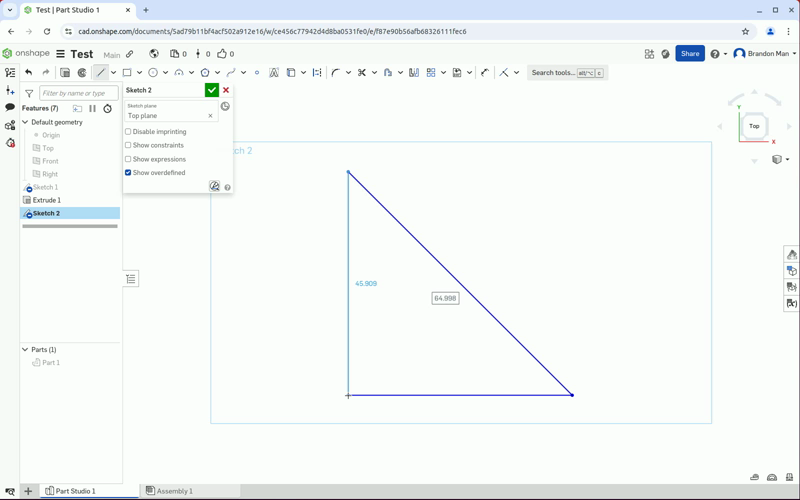
click(348, 395)
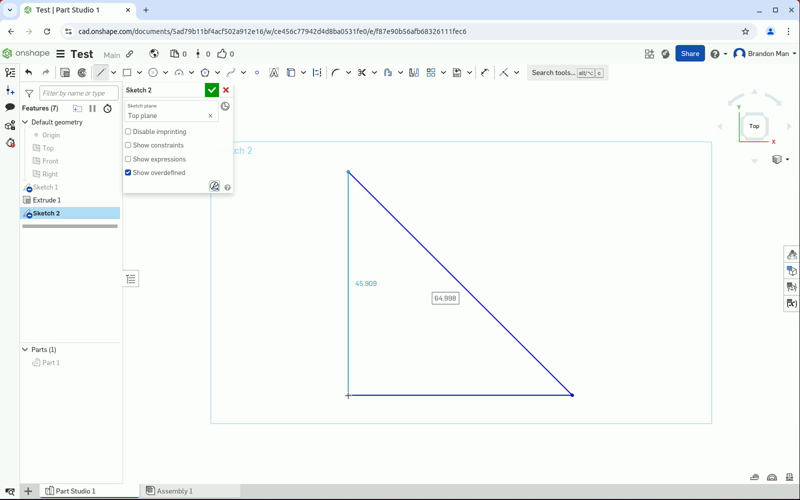
key(esc)
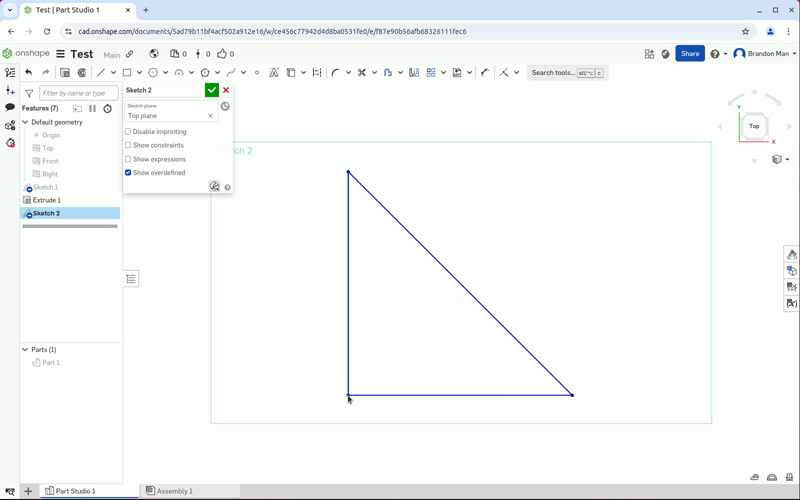
mouse_move(484, 349)
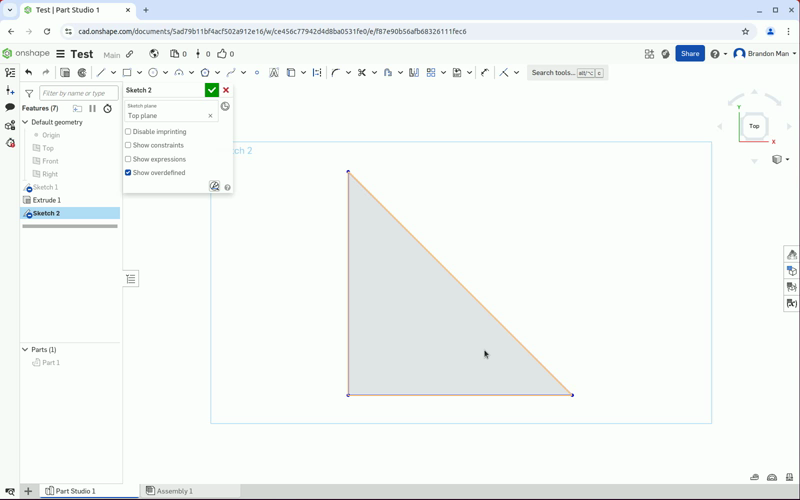
click(484, 349)
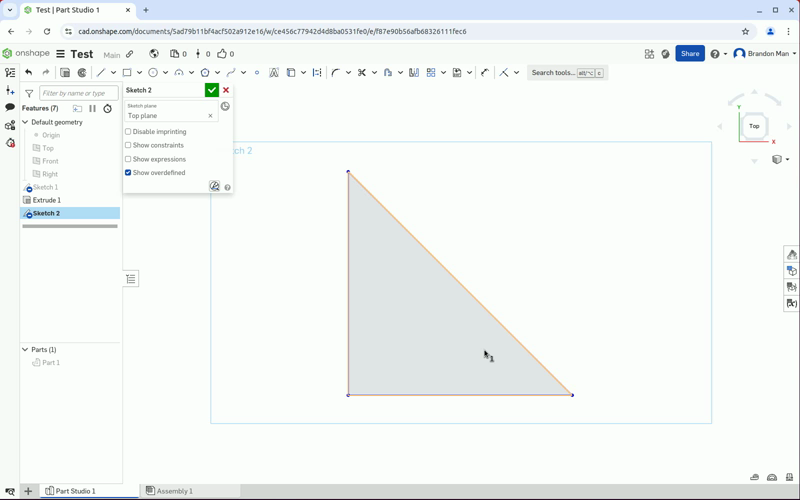
mouse_move(73, 352)
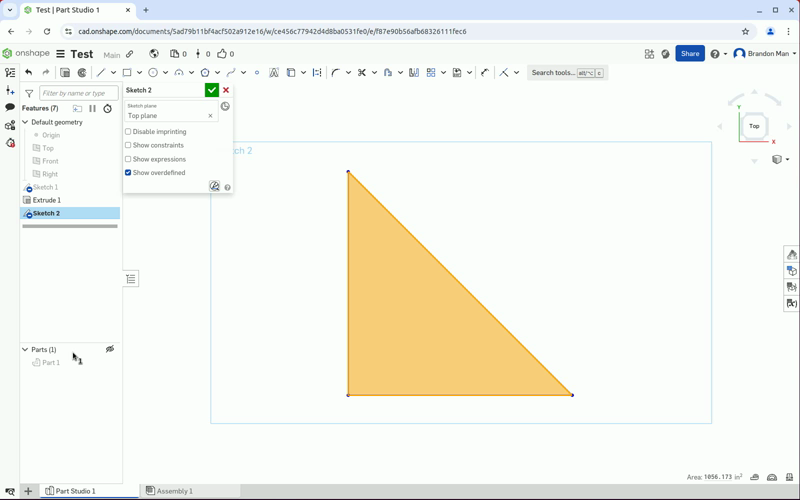
key(shift+y)
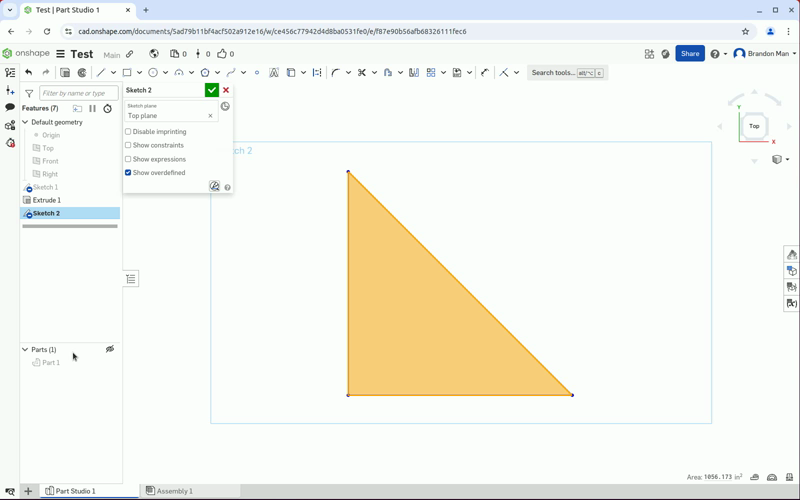
key(shift+e)
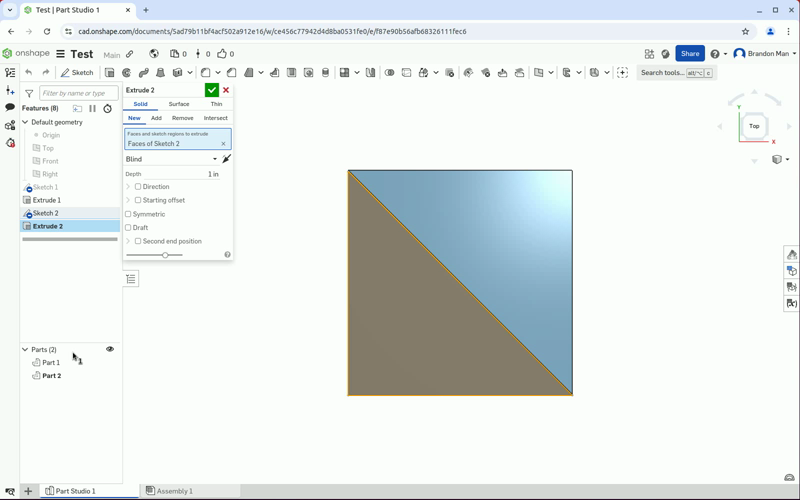
mouse_move(143, 106)
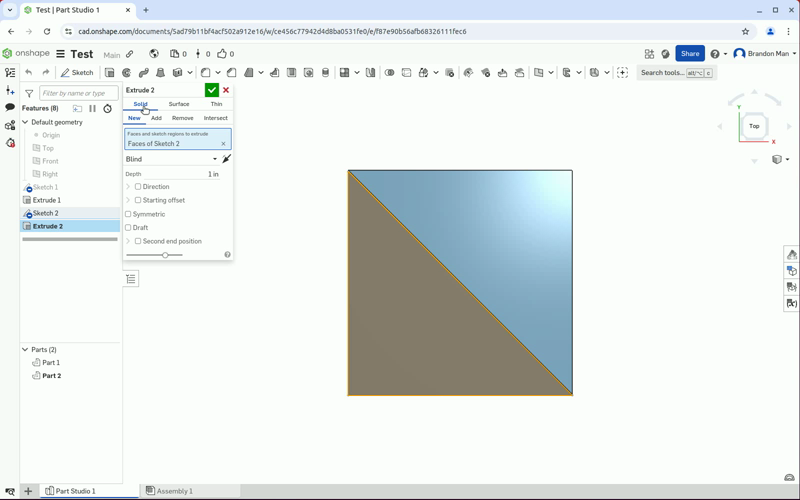
click(143, 106)
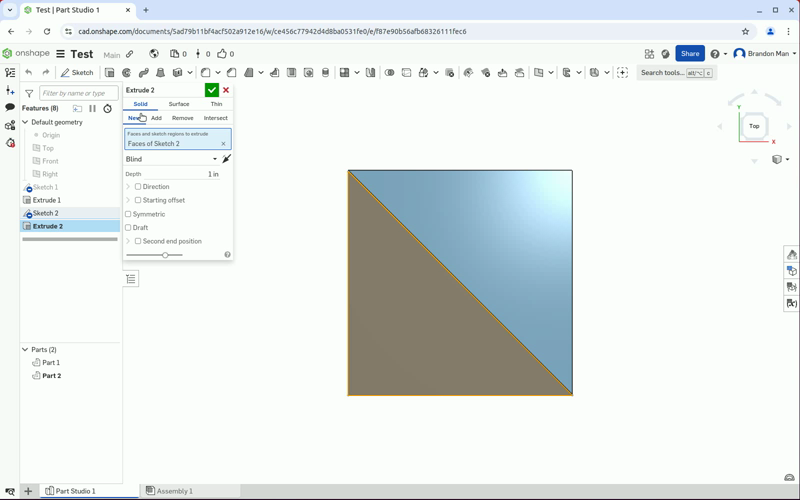
mouse_move(137, 120)
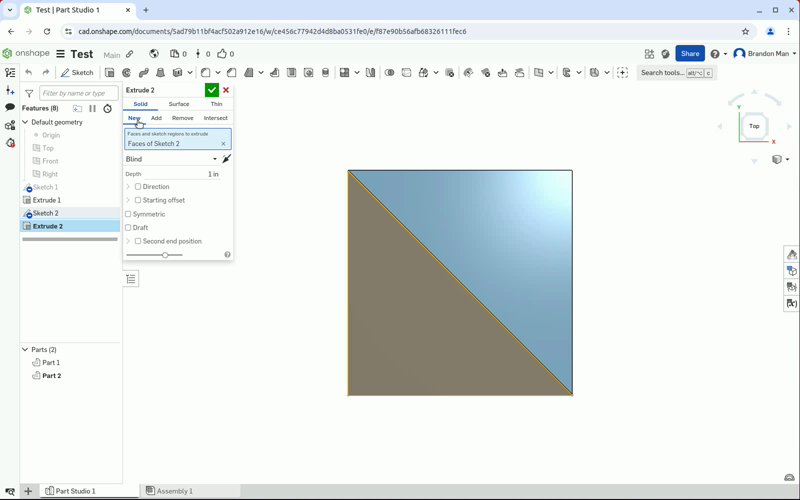
click(137, 120)
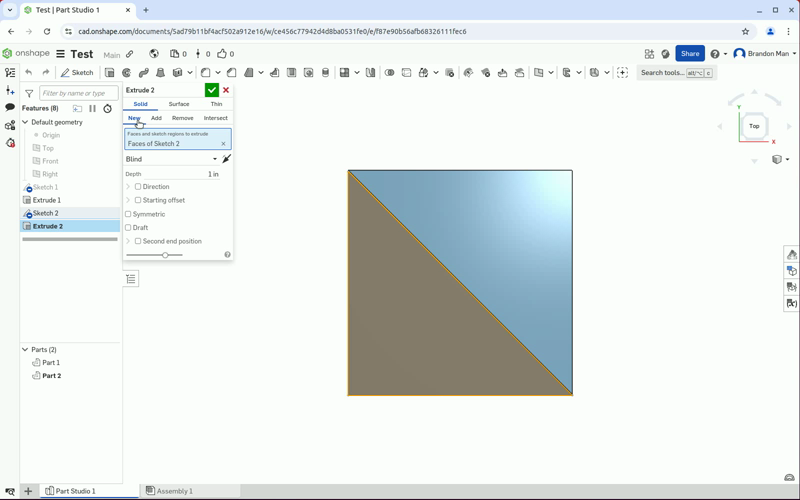
key(tab, 4)
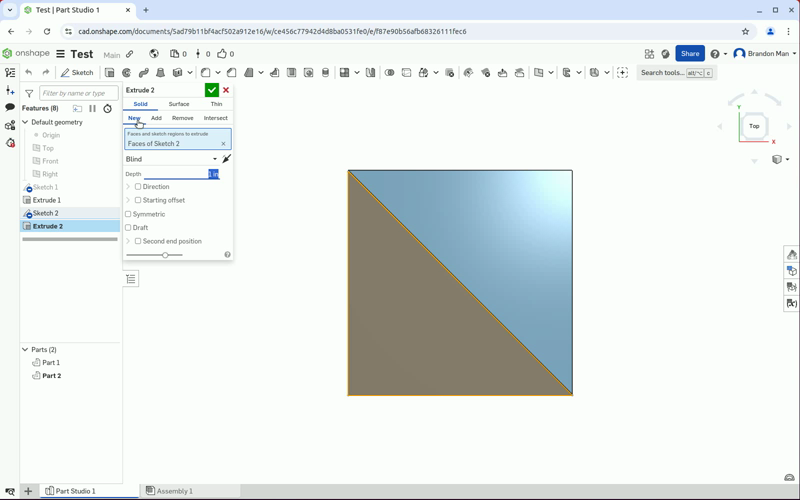
text(0.241)
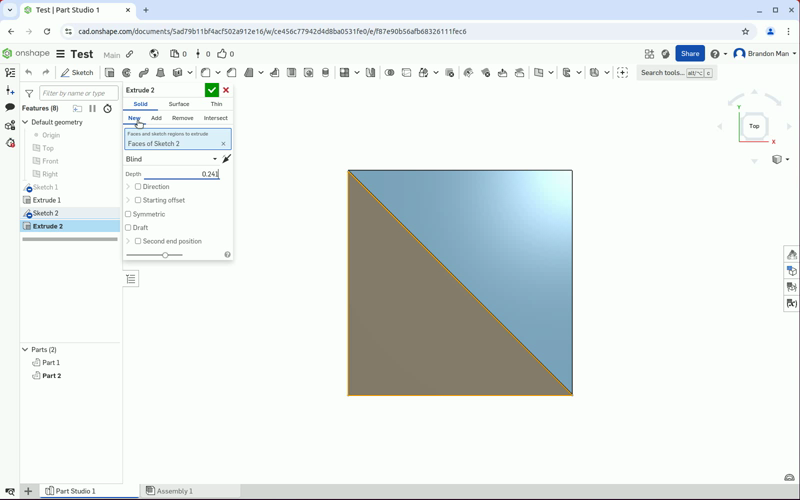
key(enter)
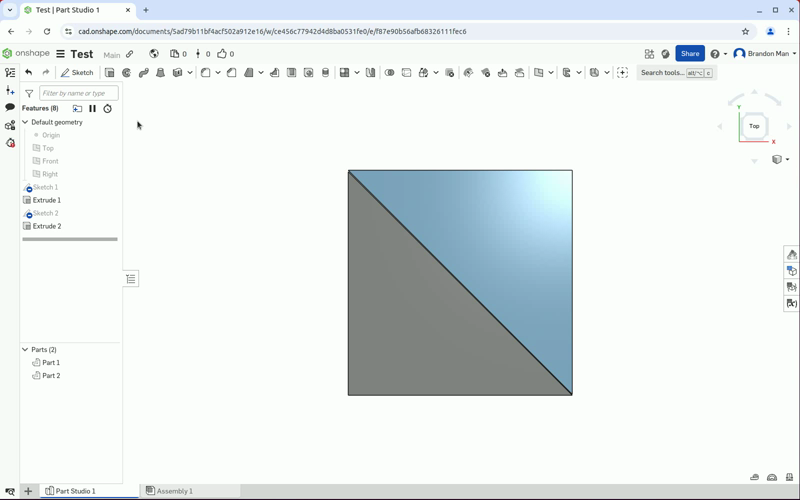
key(shift+h)
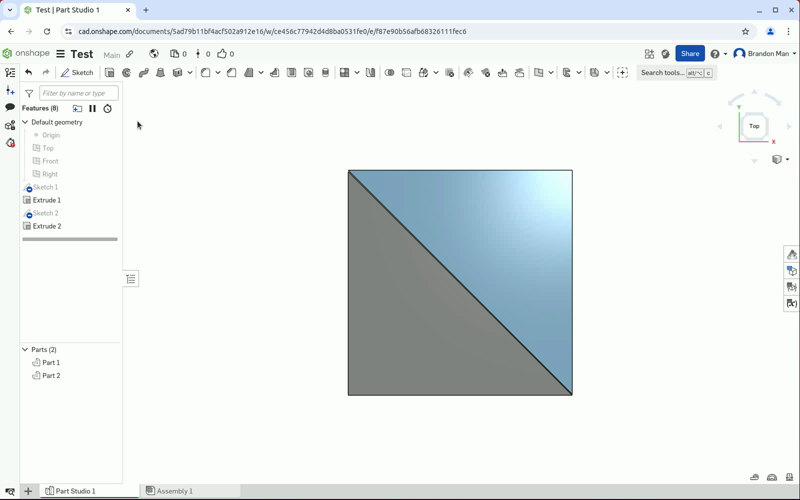
key(shift+h)
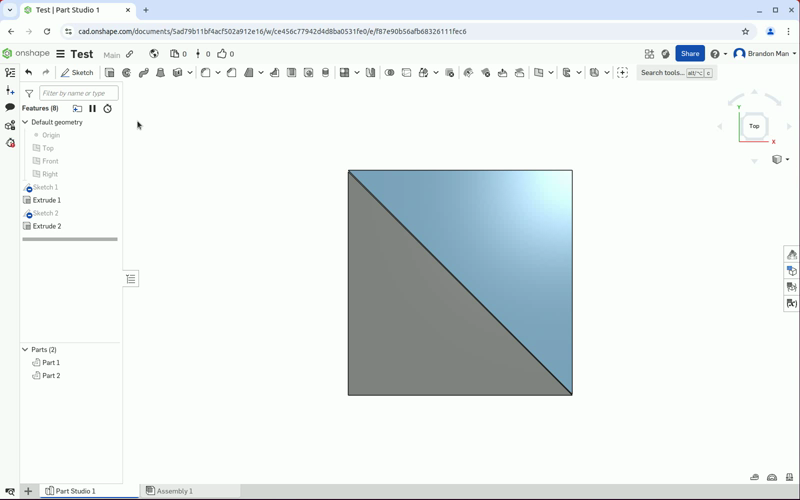
mouse_move(73, 189)
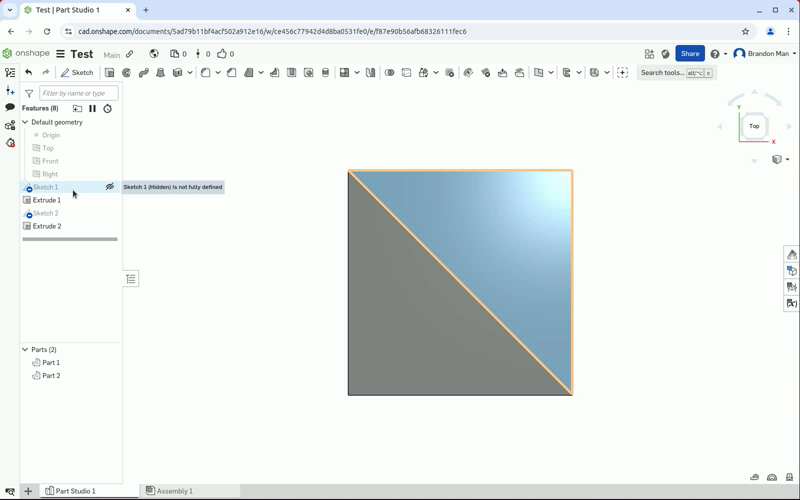
click(73, 189)
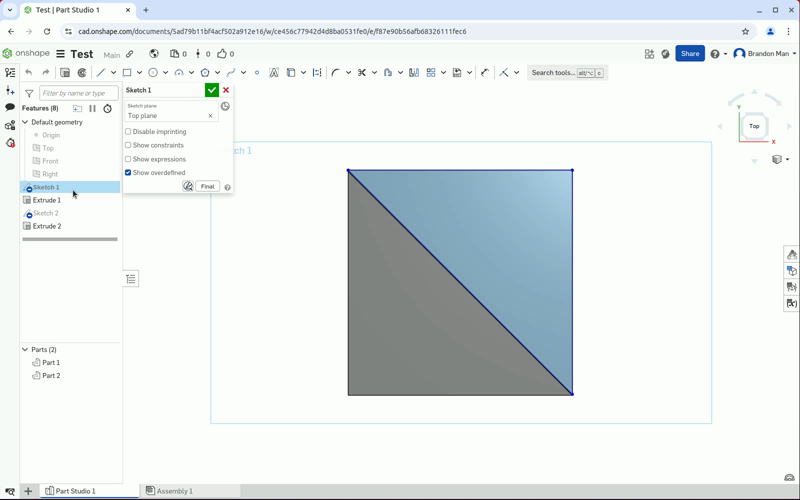
mouse_move(229, 92)
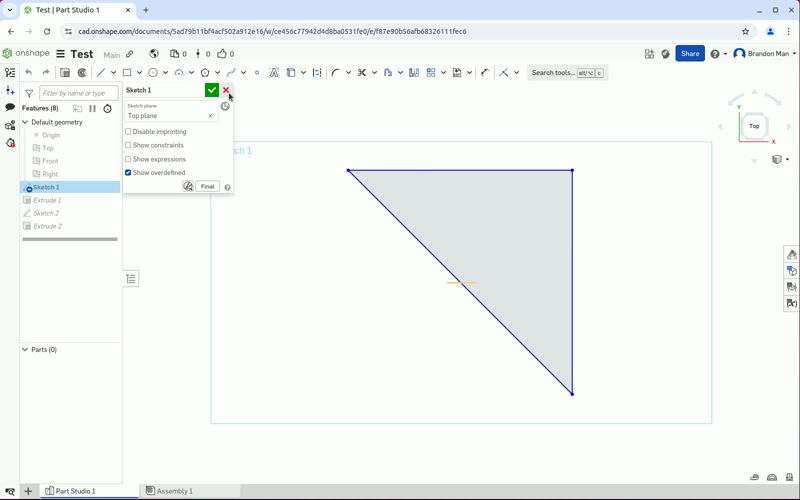
click(229, 92)
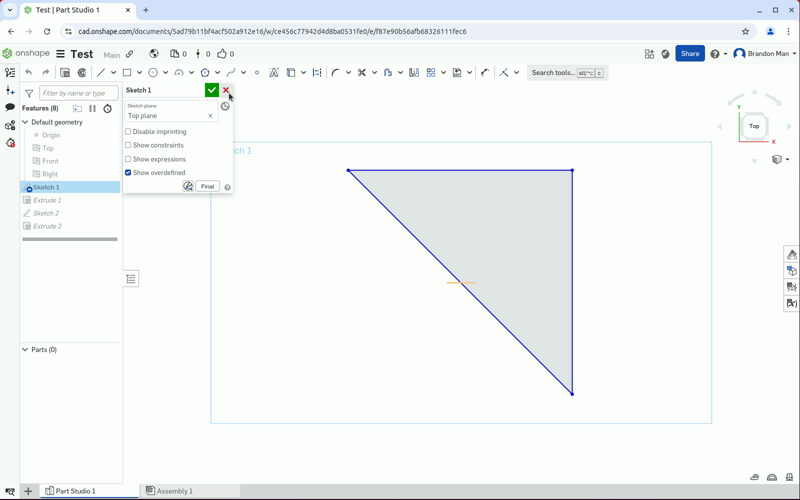
key(shift+s)
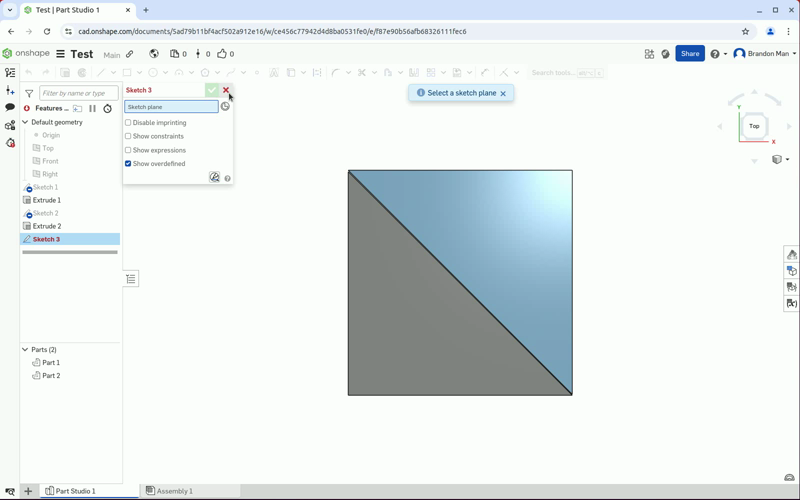
mouse_move(73, 150)
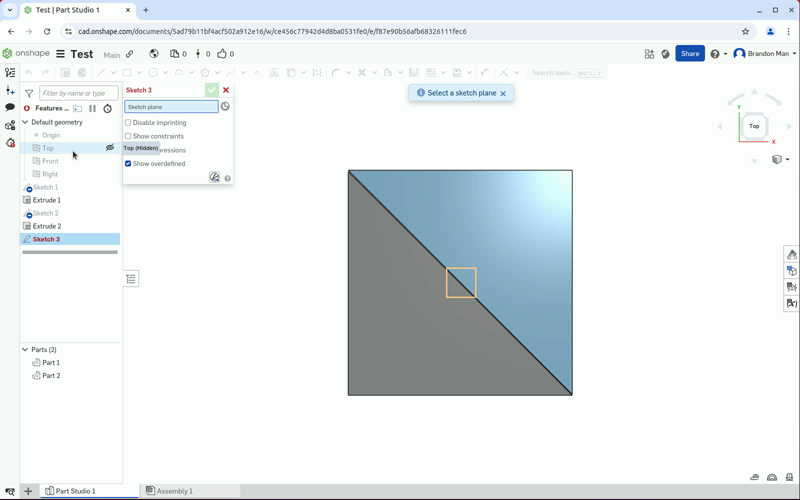
click(73, 150)
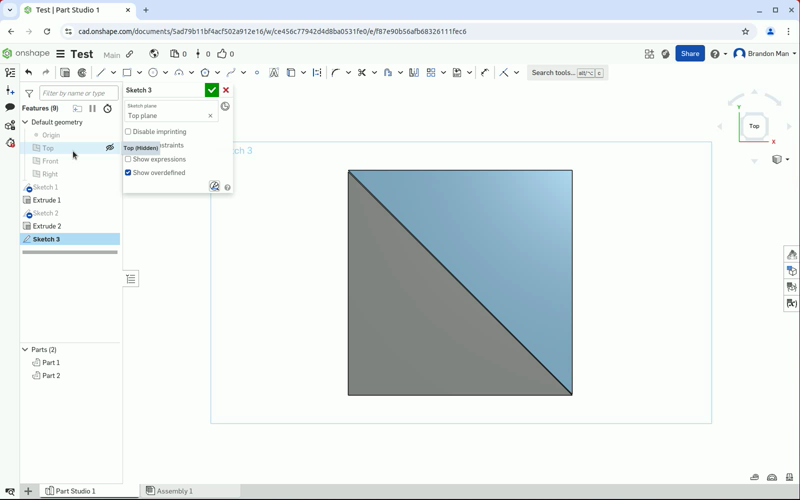
mouse_move(73, 352)
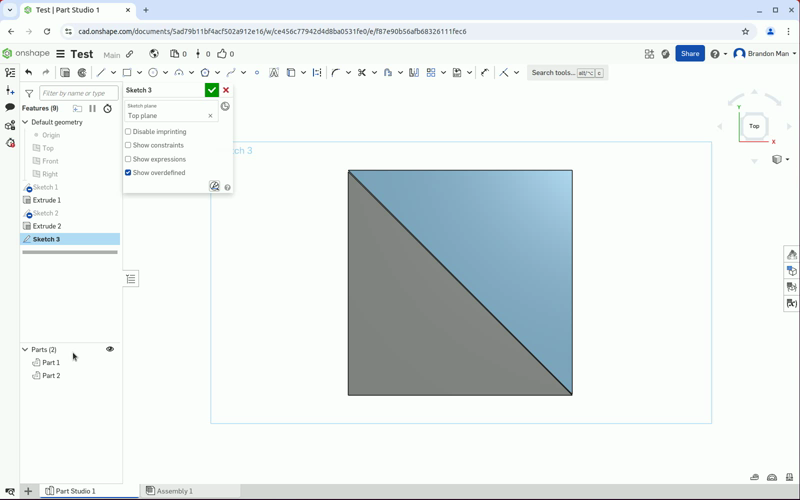
key(y)
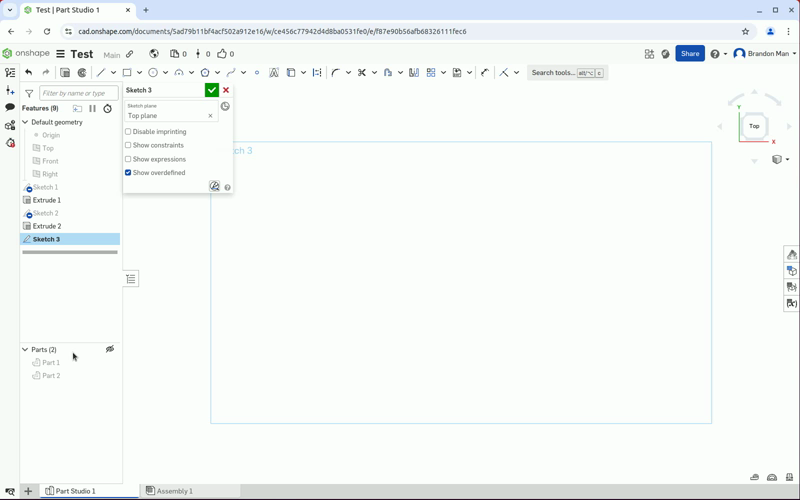
key(l)
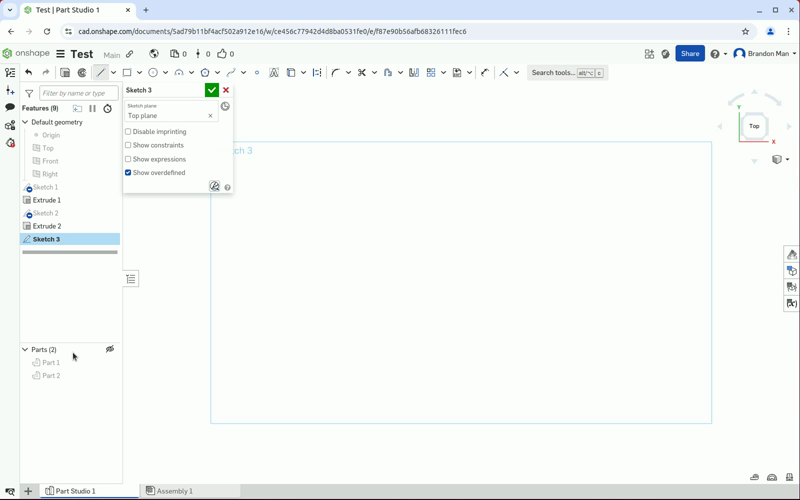
key_down(shift)
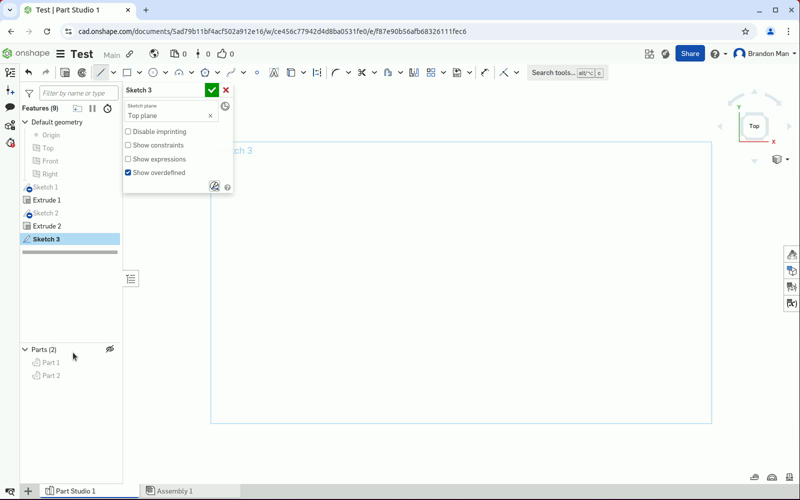
mouse_move(470, 357)
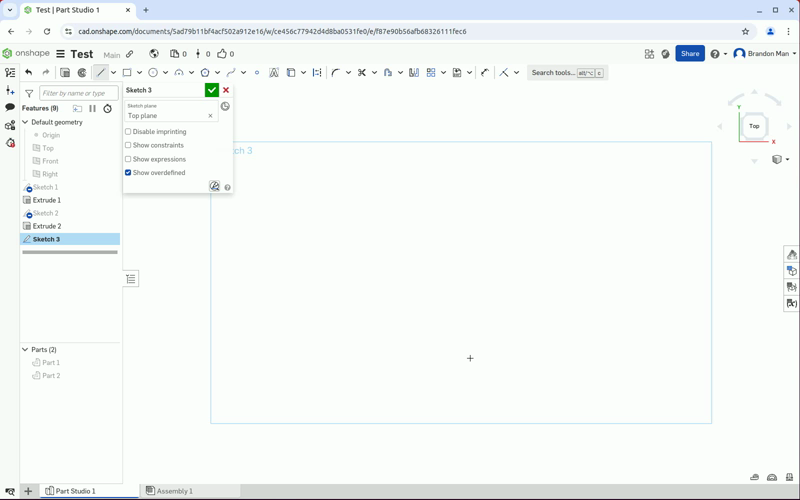
click(470, 357)
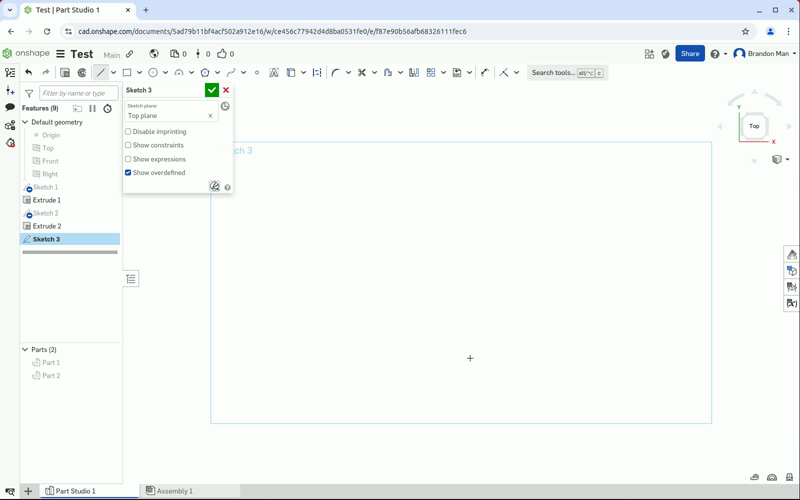
key_up(shift)
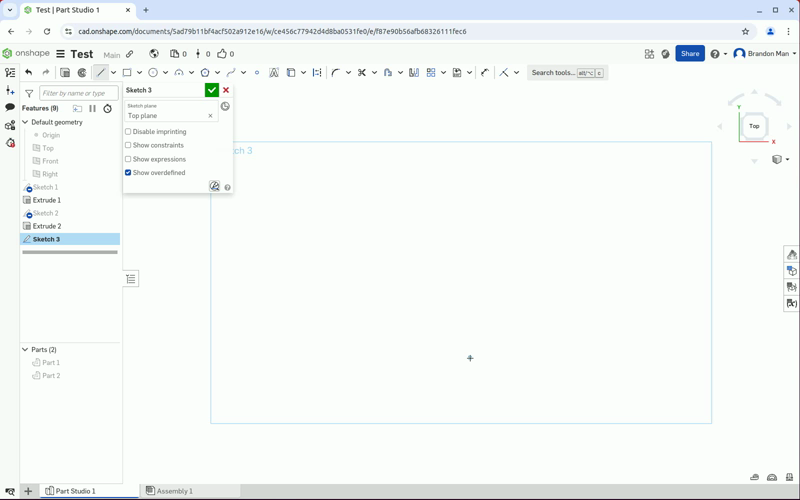
key_down(shift)
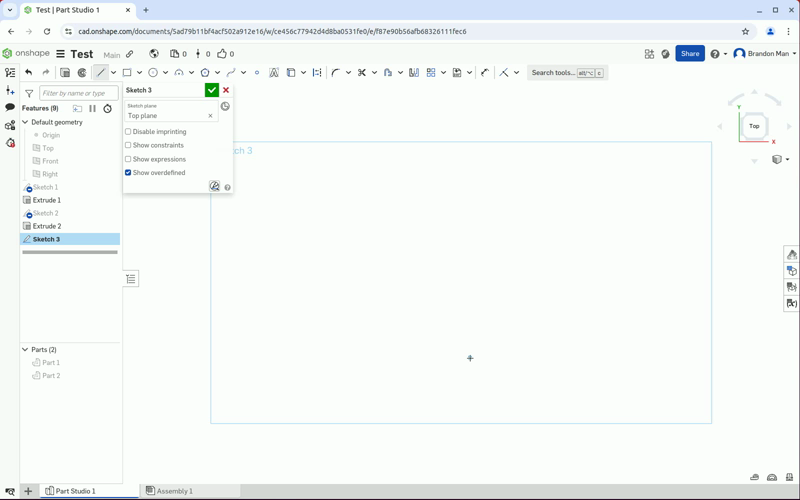
mouse_move(536, 357)
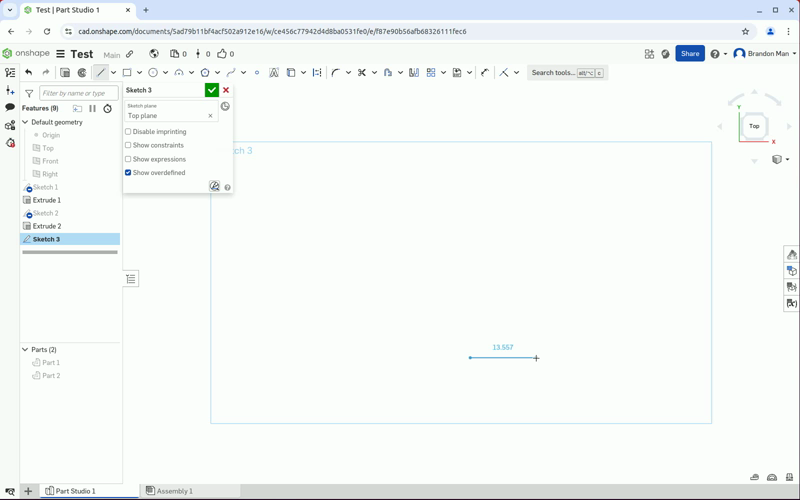
click(536, 357)
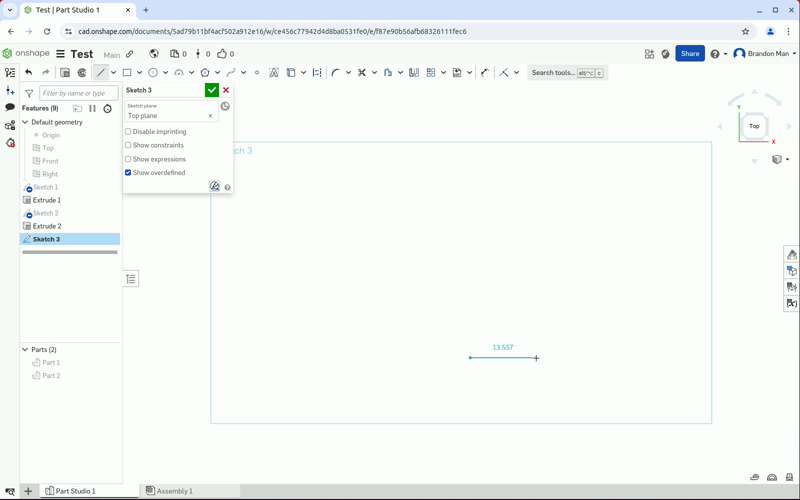
key_up(shift)
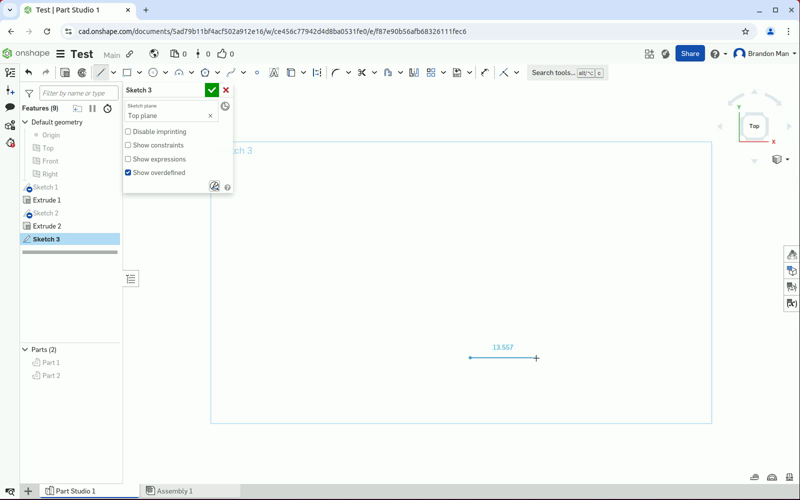
key_down(shift)
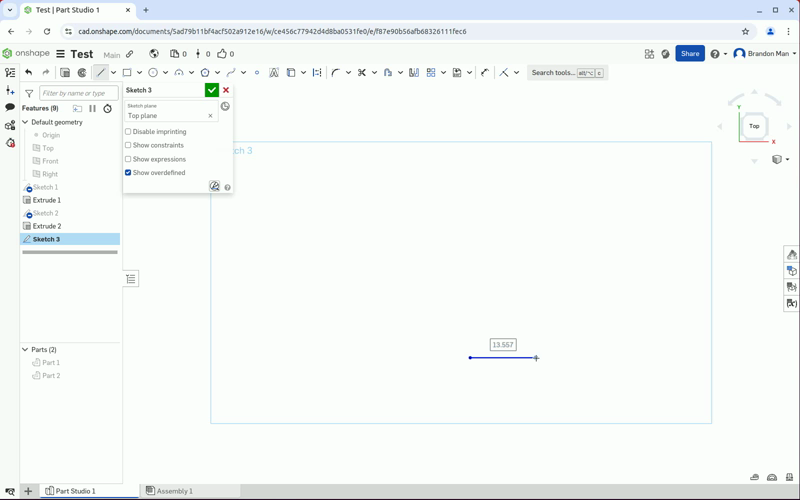
mouse_move(536, 291)
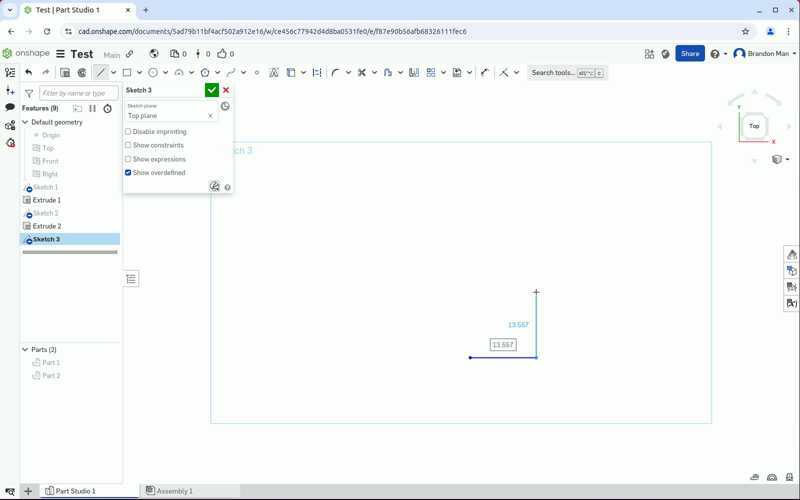
click(536, 291)
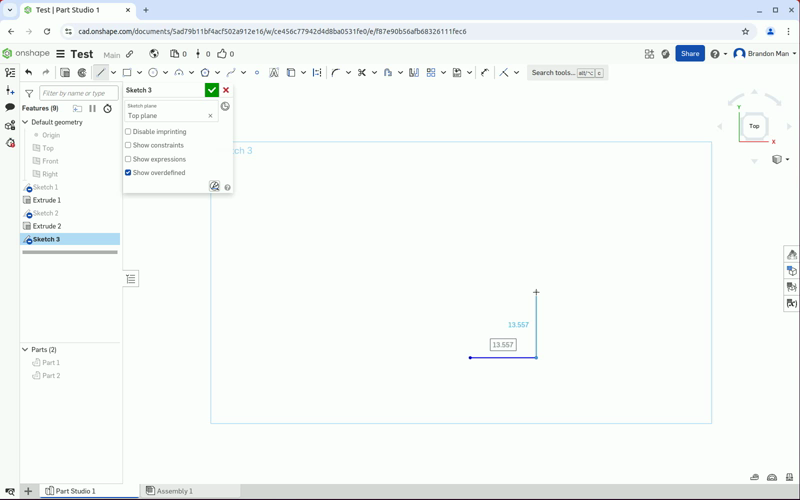
key_up(shift)
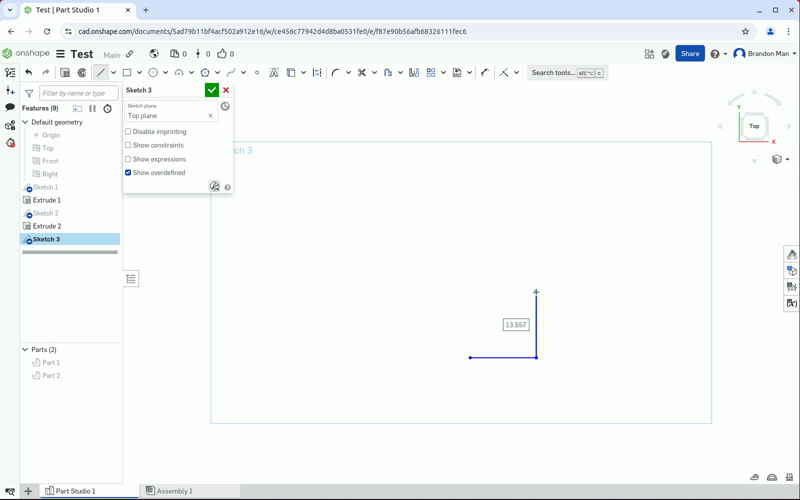
key_down(shift)
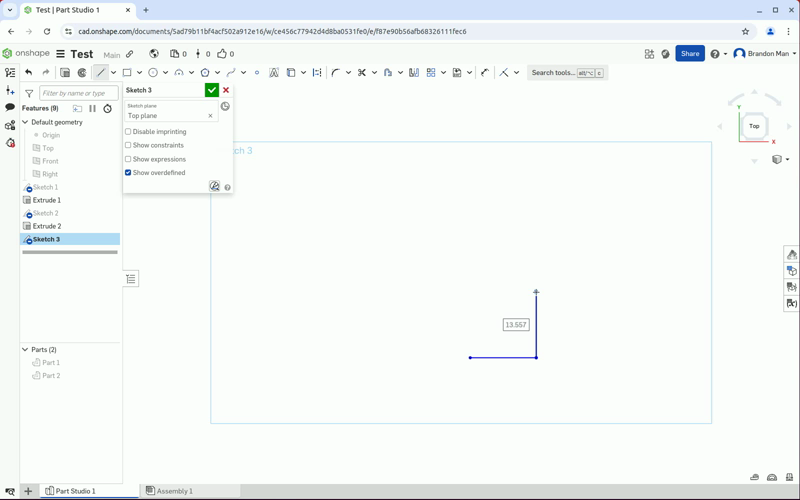
mouse_move(470, 291)
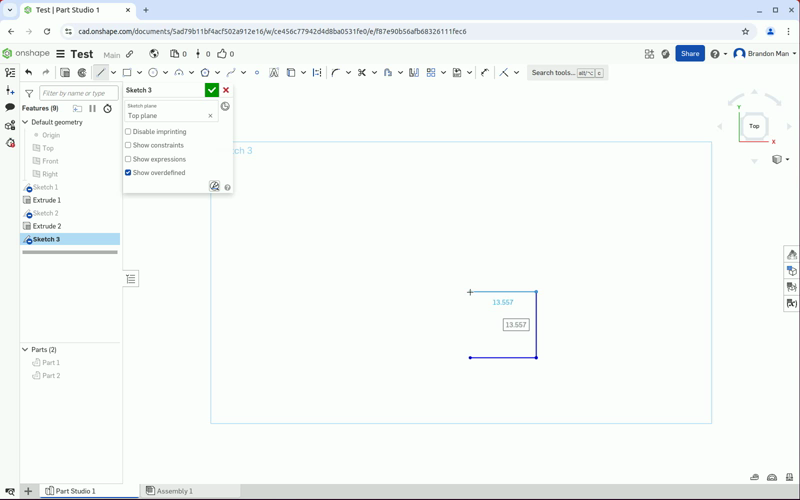
click(470, 291)
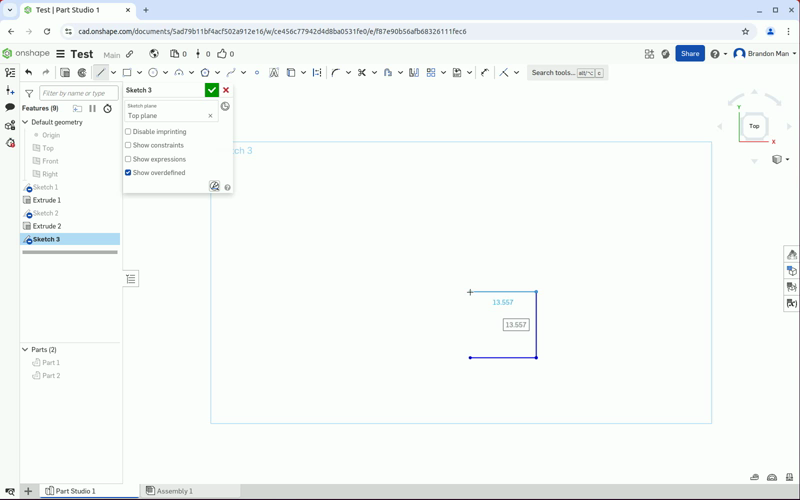
key_up(shift)
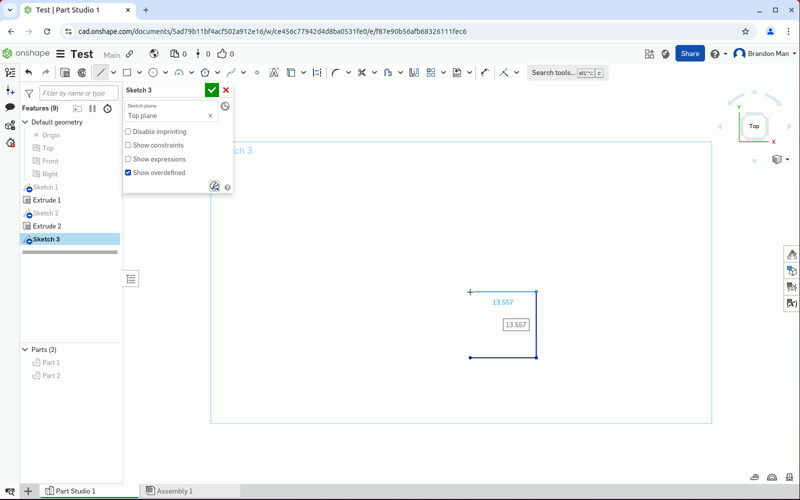
key_down(shift)
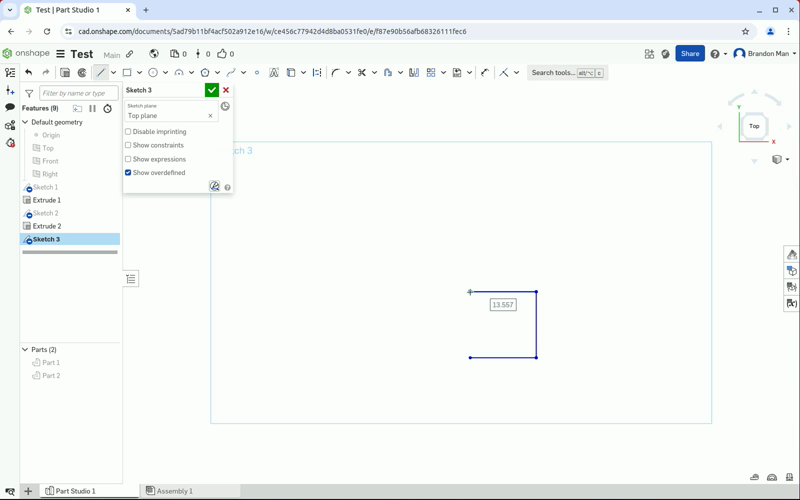
mouse_move(470, 357)
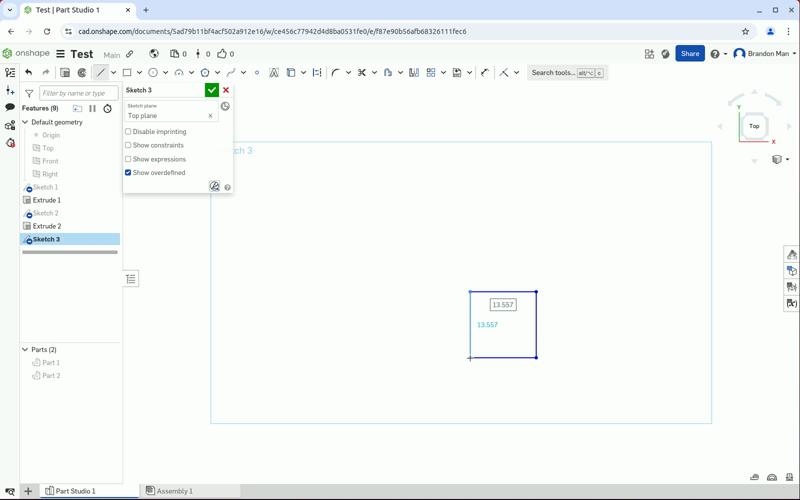
key_up(shift)
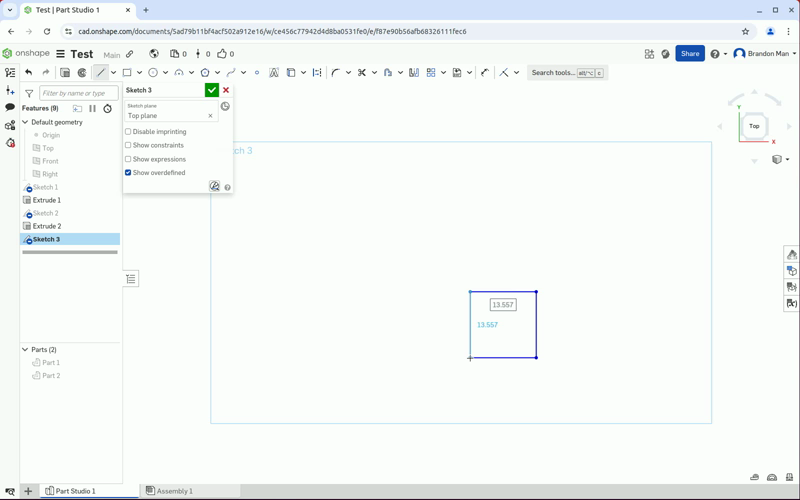
click(470, 357)
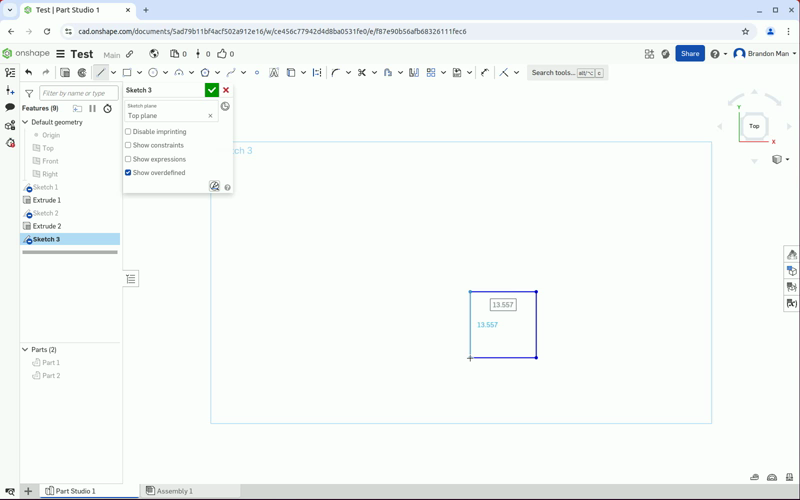
key(esc)
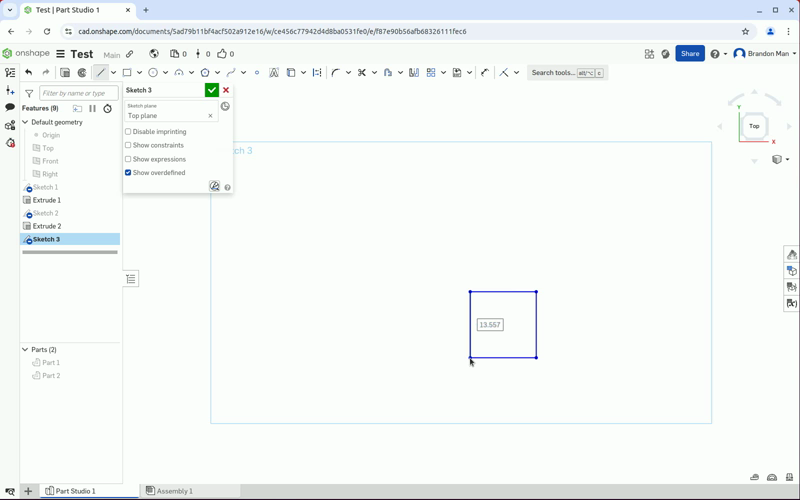
mouse_move(485, 335)
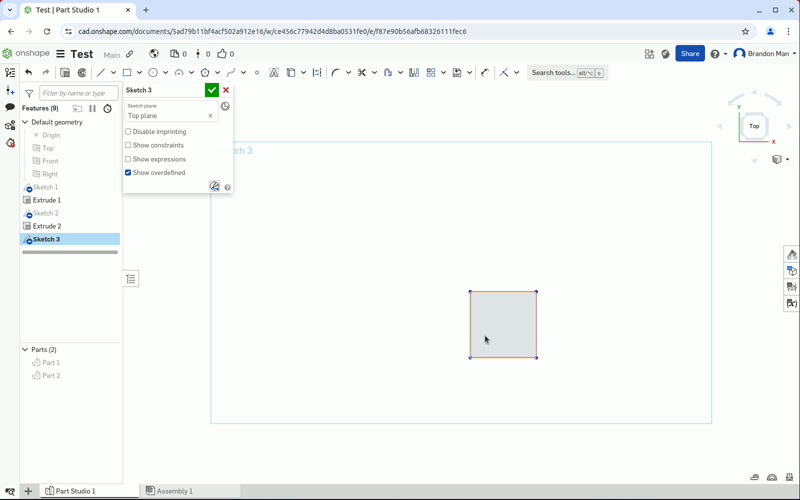
click(485, 335)
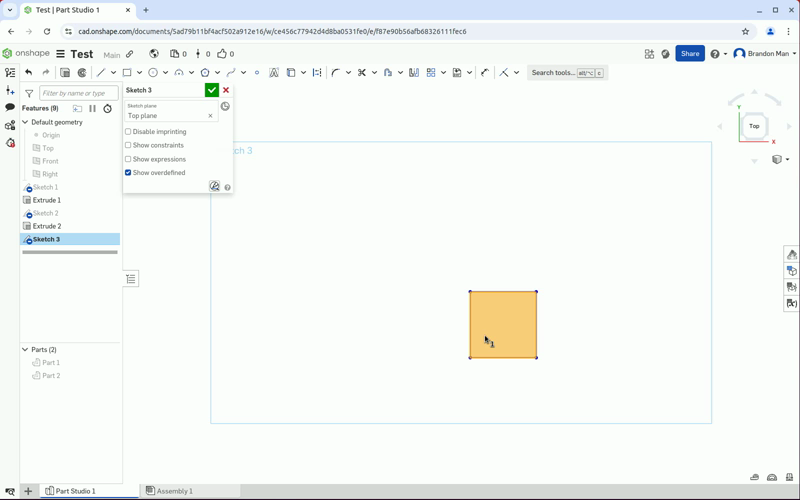
mouse_move(73, 352)
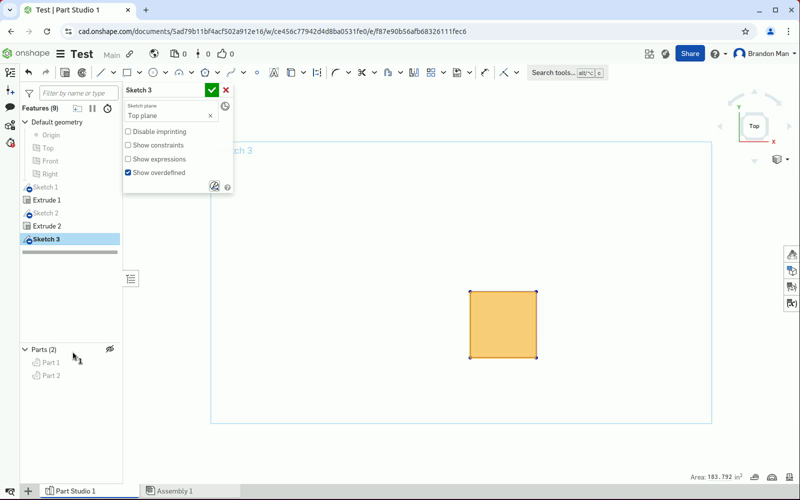
key(shift+y)
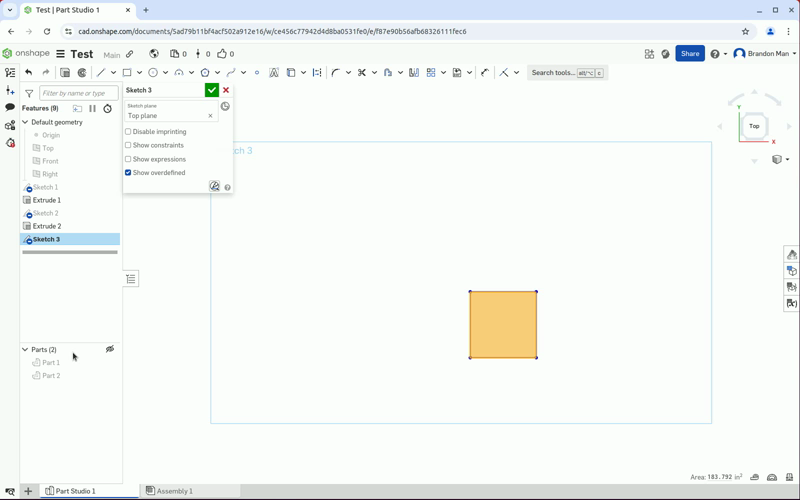
key(shift+e)
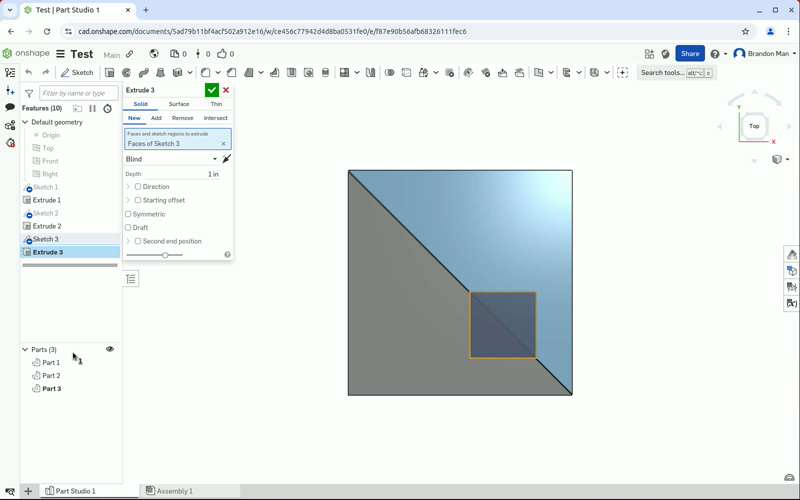
mouse_move(143, 106)
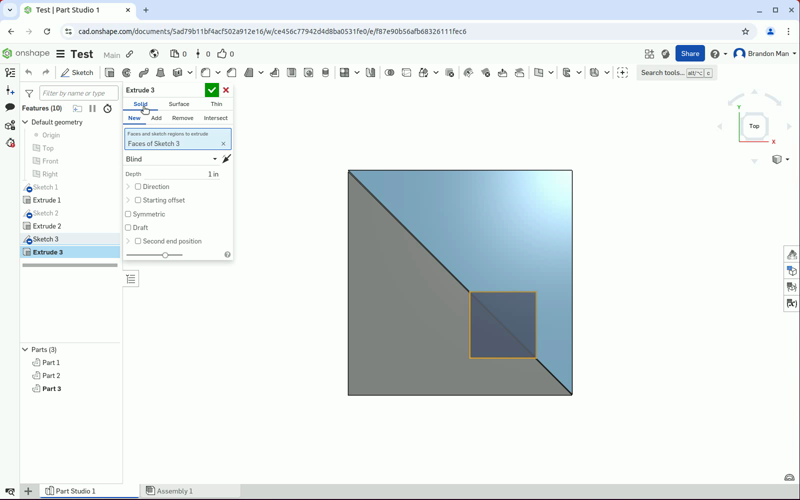
click(143, 106)
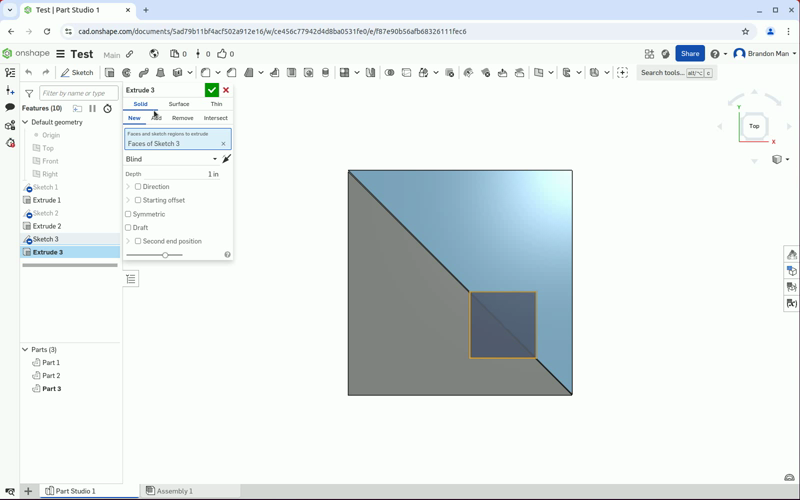
mouse_move(186, 120)
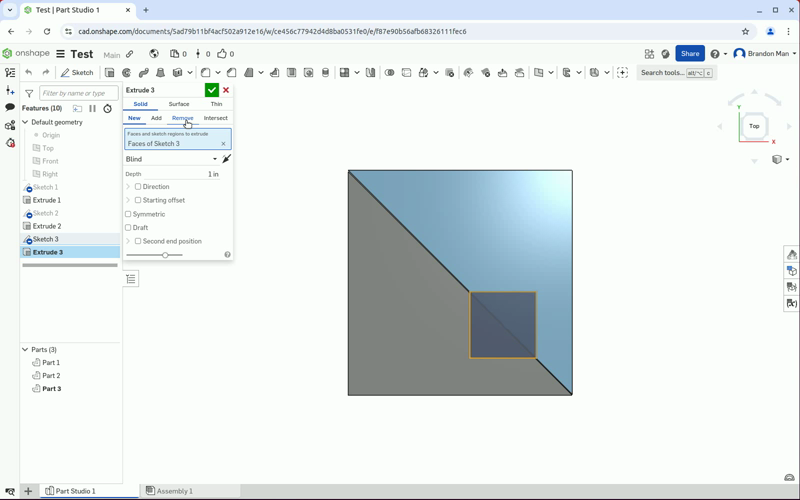
click(186, 120)
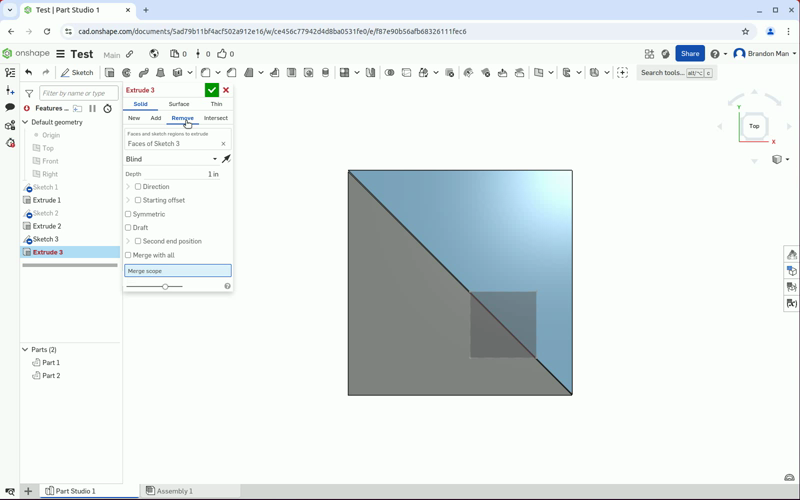
key(tab, 4)
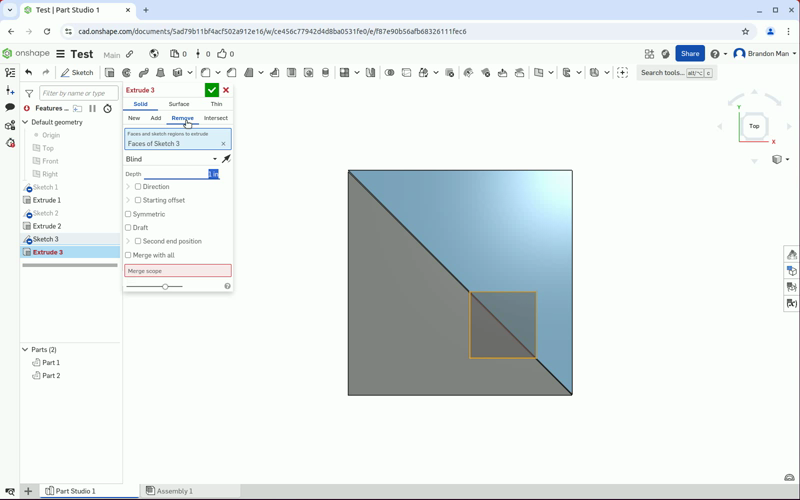
text(-0.963)
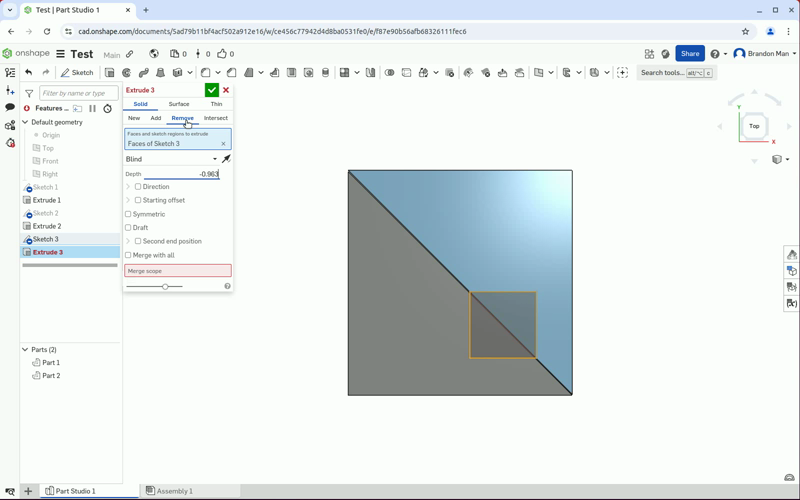
key(tab, 6)
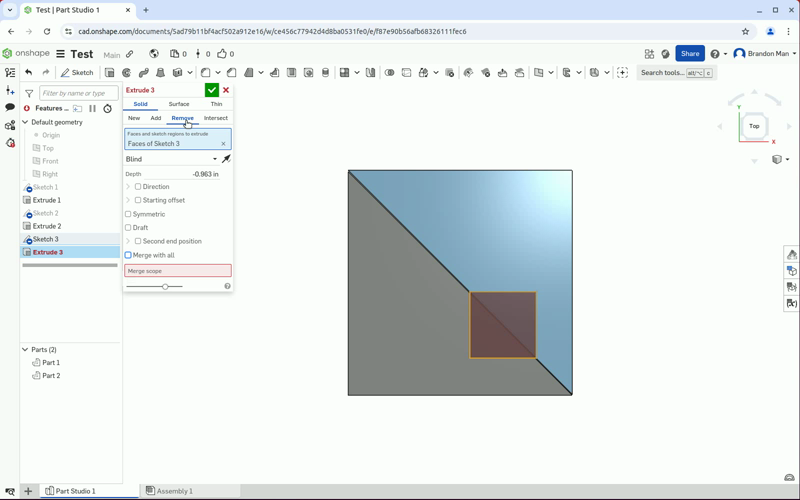
key(space)
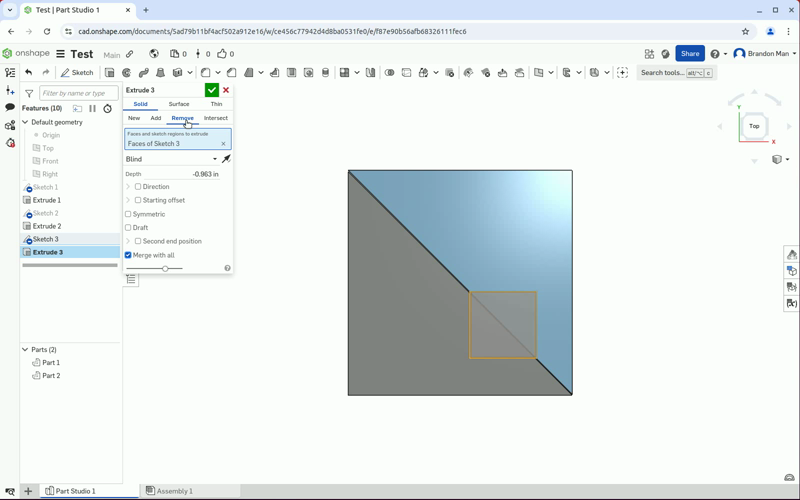
key(enter)
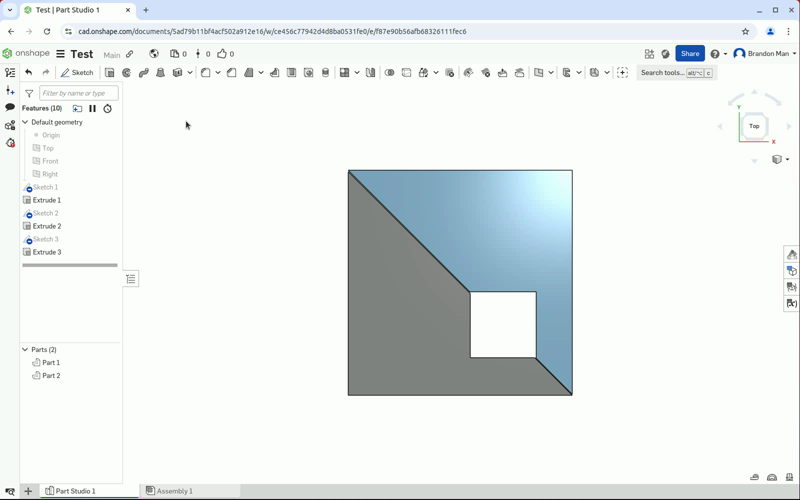
key(shift+h)
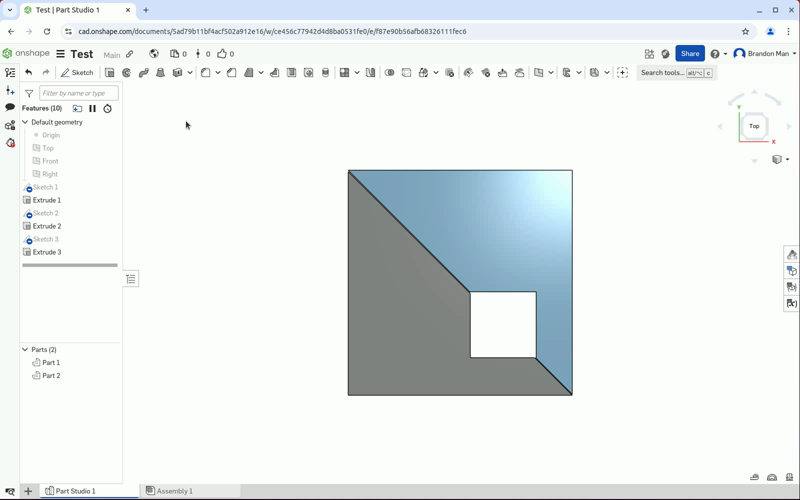
key(shift+h)
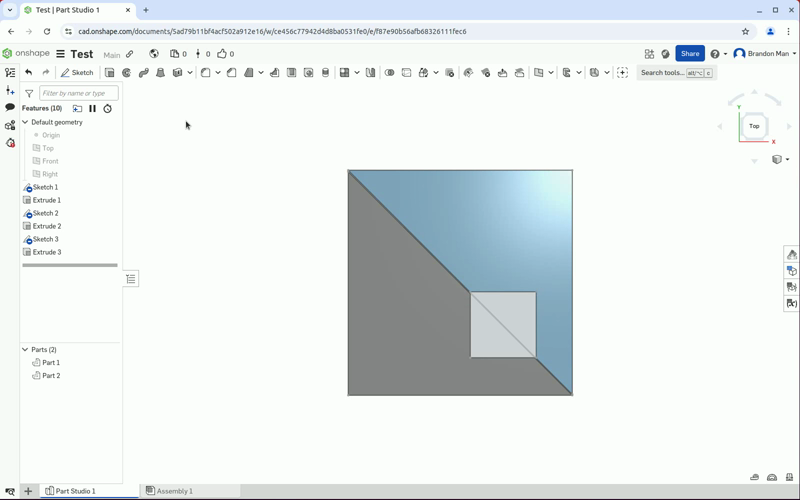
key(shift+7)
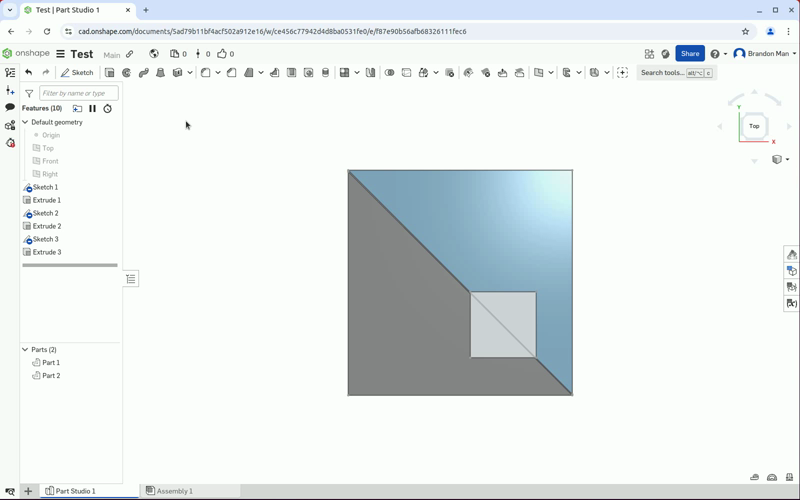
key(up, 3)
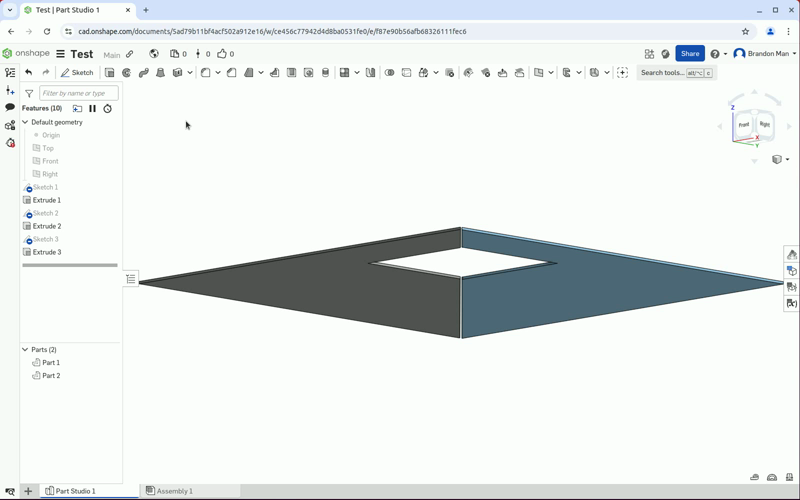
key(left, 3)
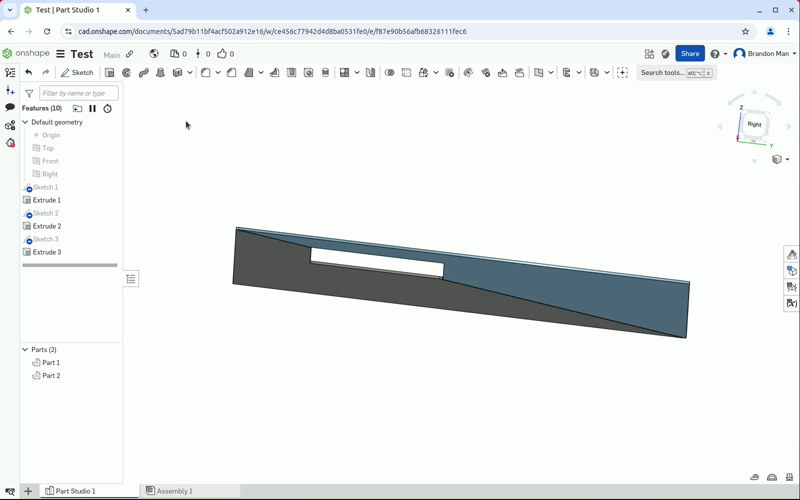
key(right, 3)
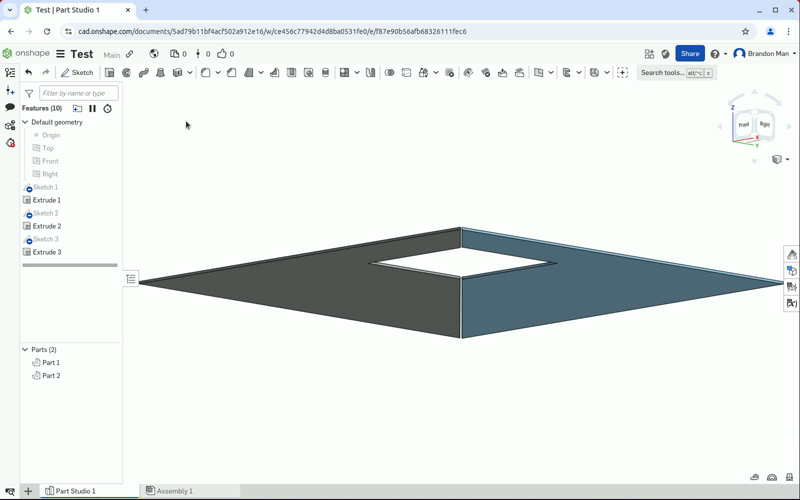
key(down, 3)
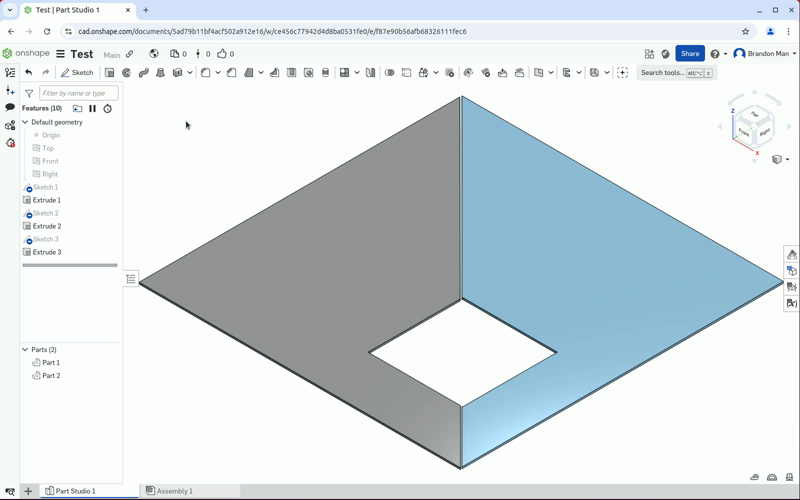
mouse_move(73, 189)
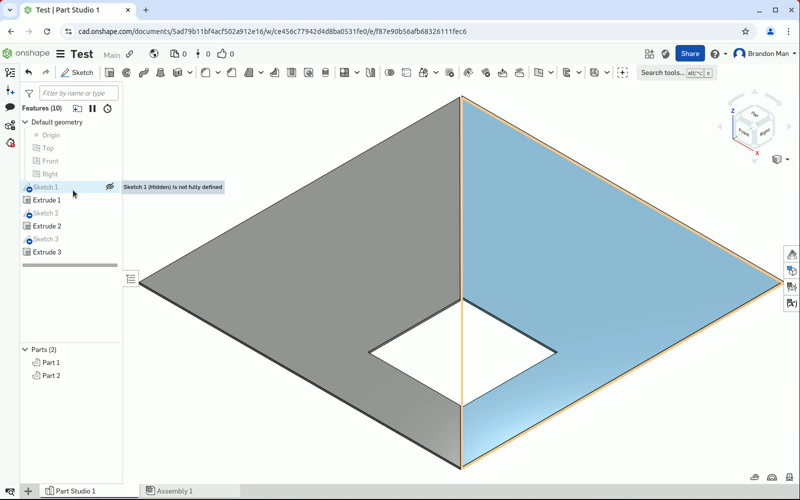
click(73, 189)